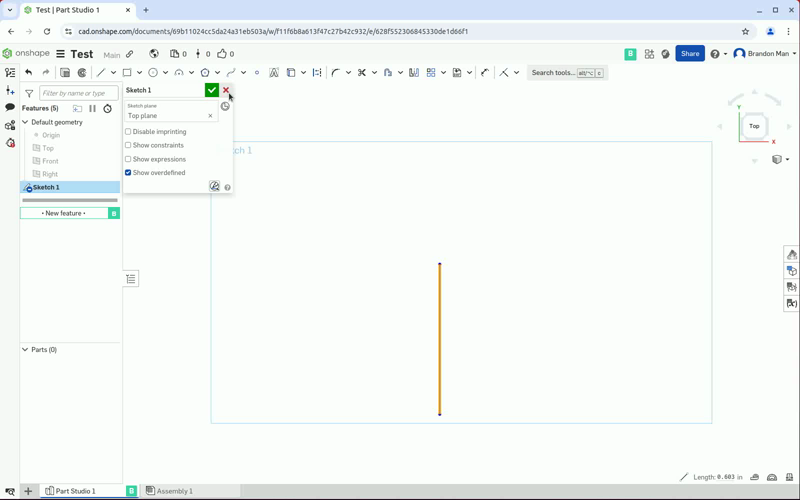
key(shift+h)
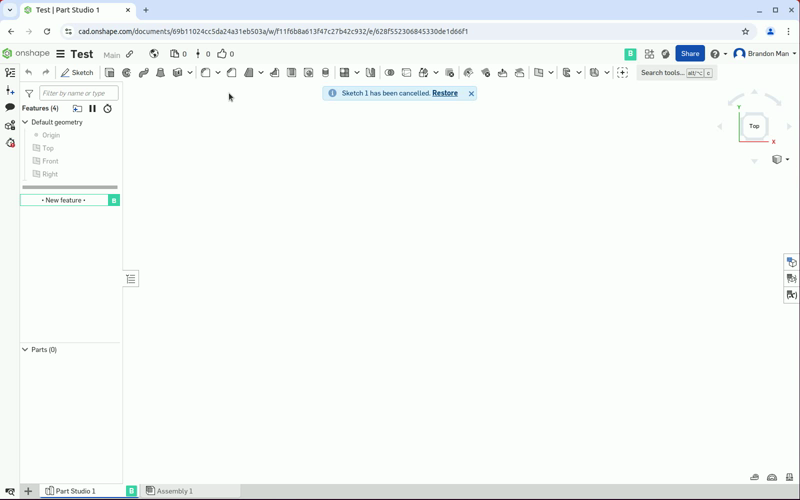
mouse_move(73, 352)
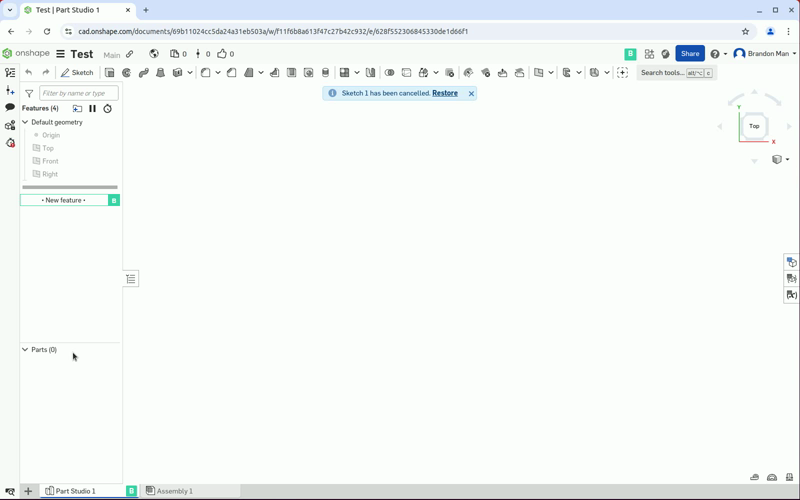
key(y)
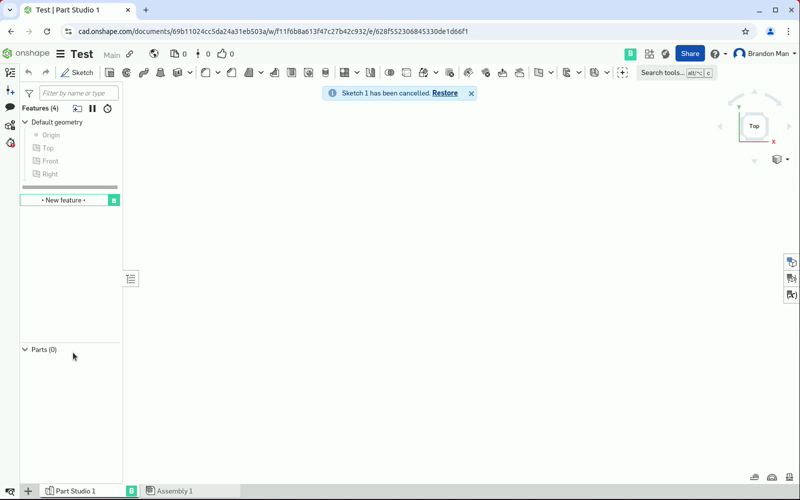
key(shift+p)
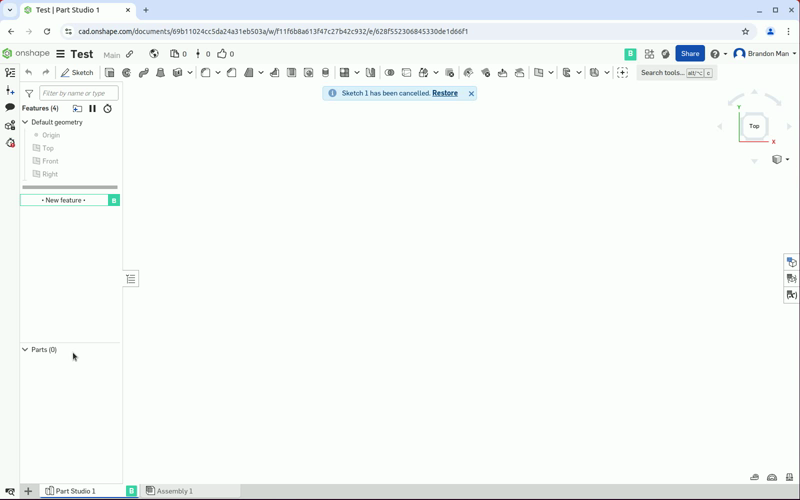
key(space)
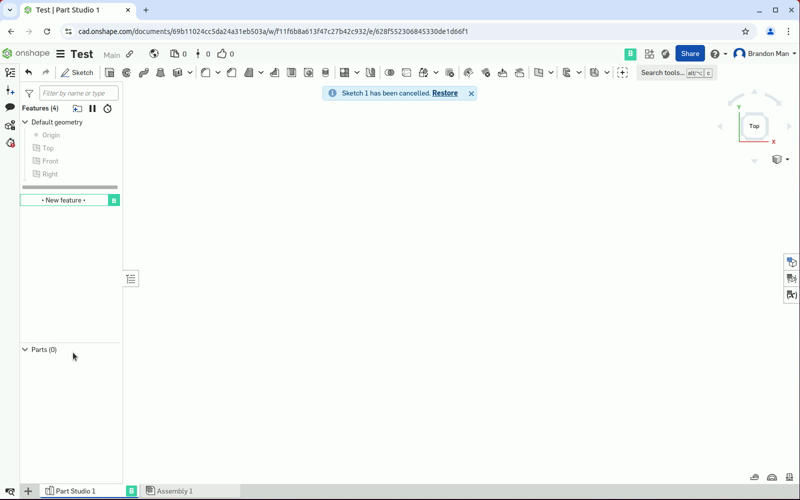
key_down(shift)
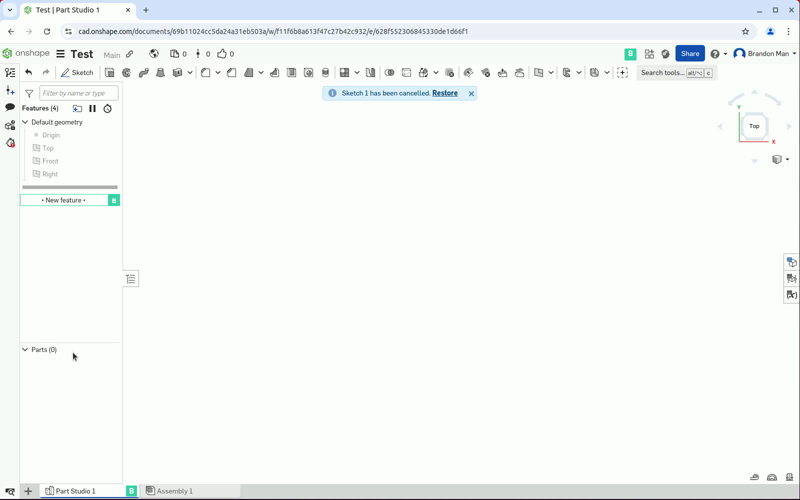
key(up)
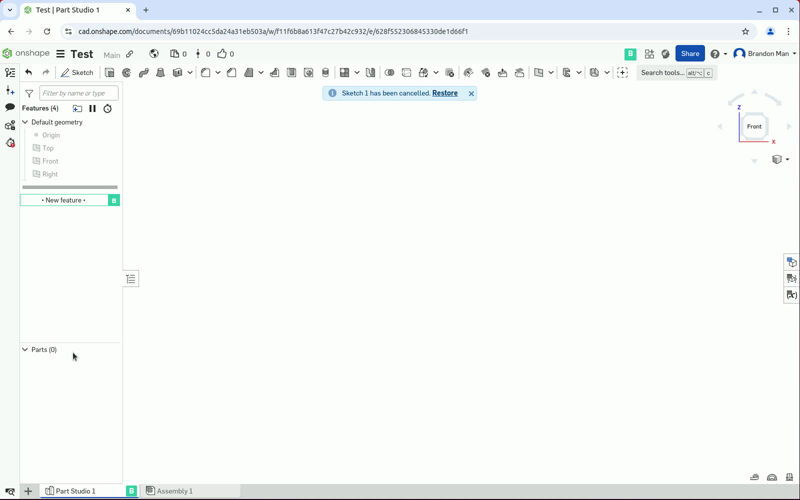
key_up(shift)
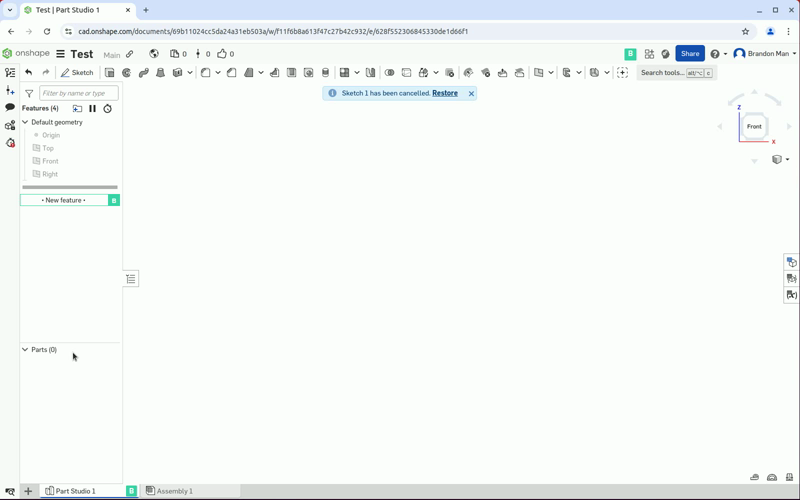
mouse_move(73, 352)
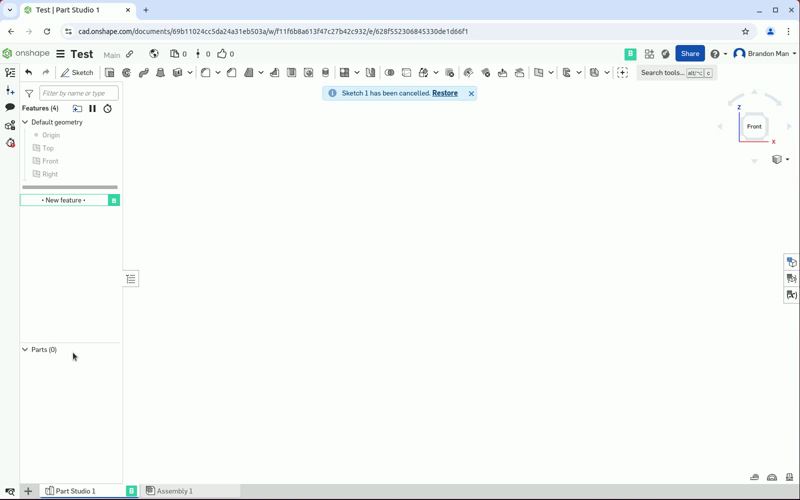
key(shift+y)
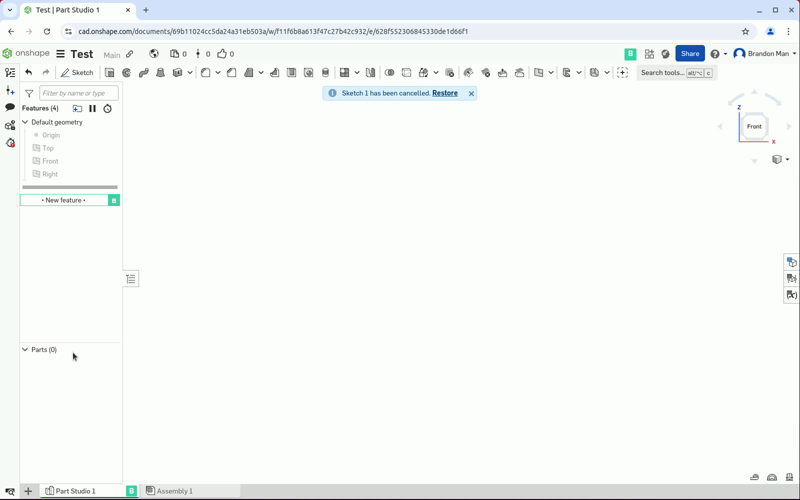
key(shift+s)
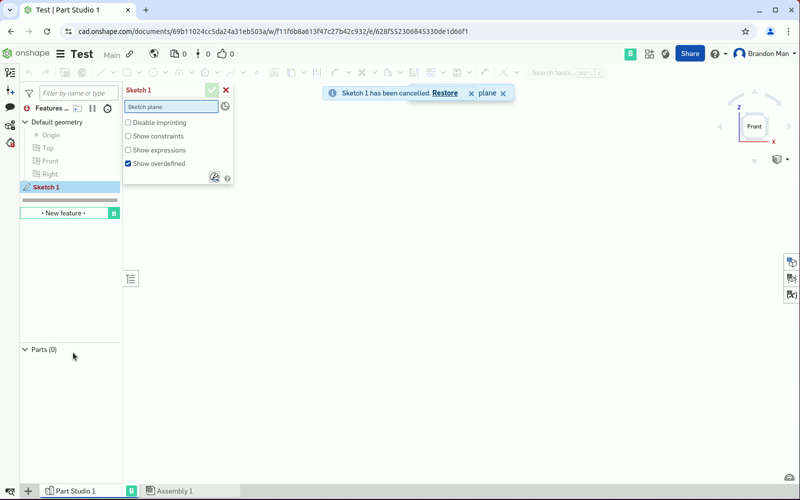
mouse_move(73, 163)
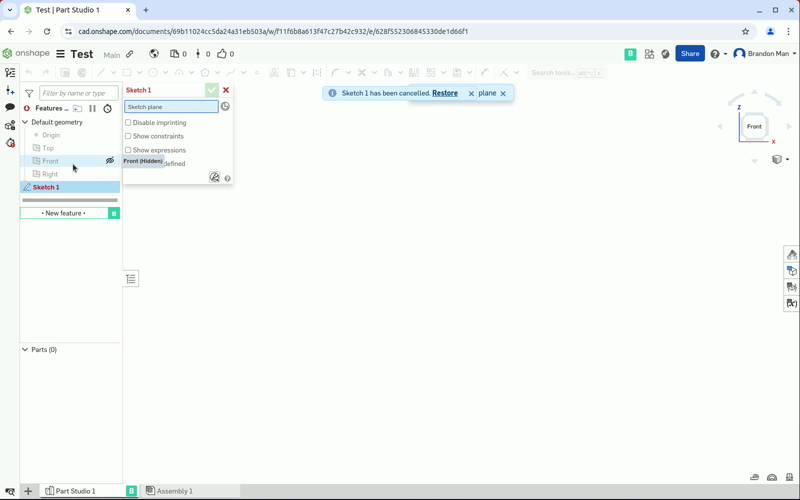
click(73, 163)
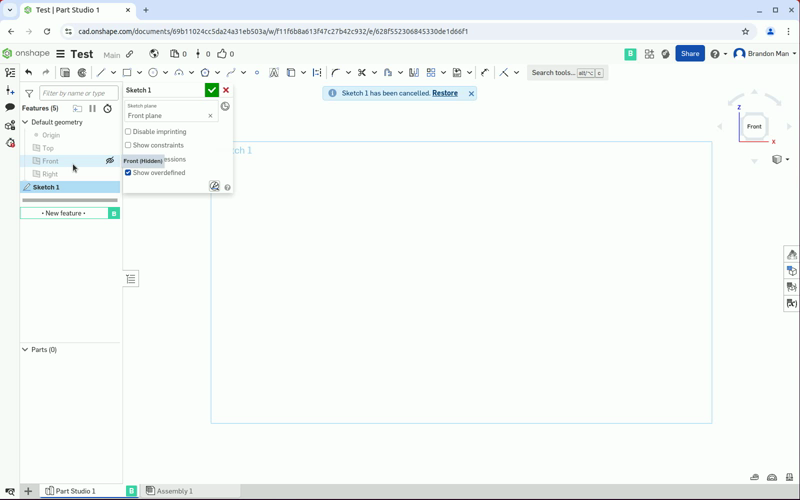
mouse_move(73, 352)
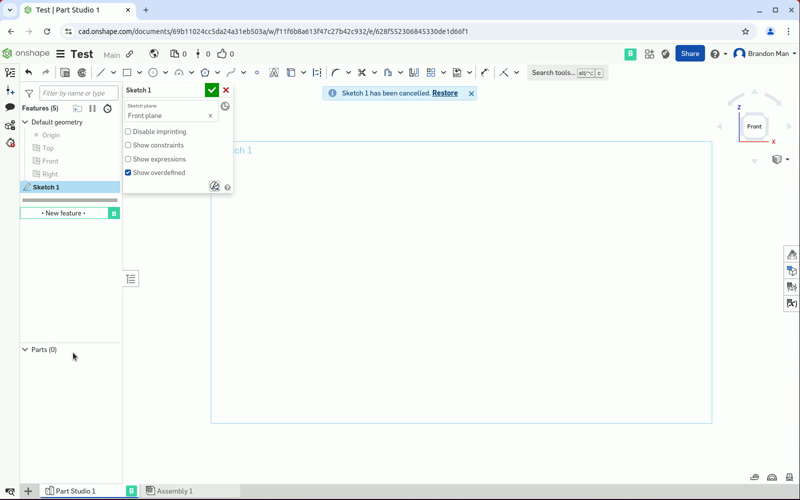
key(y)
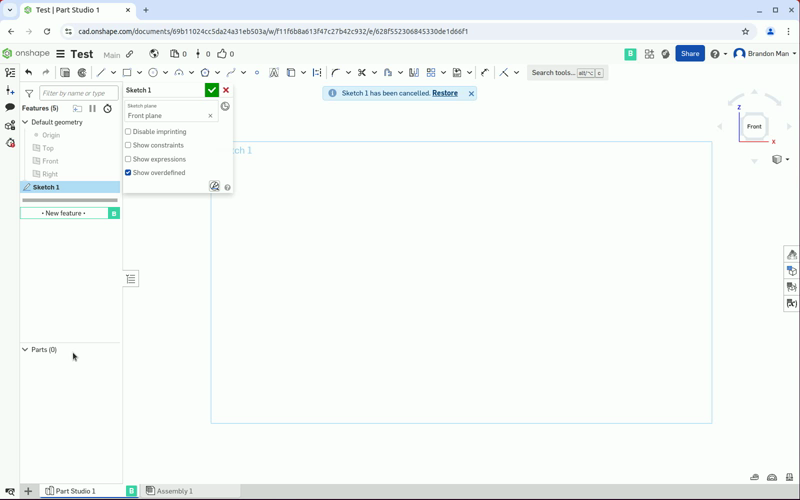
key(l)
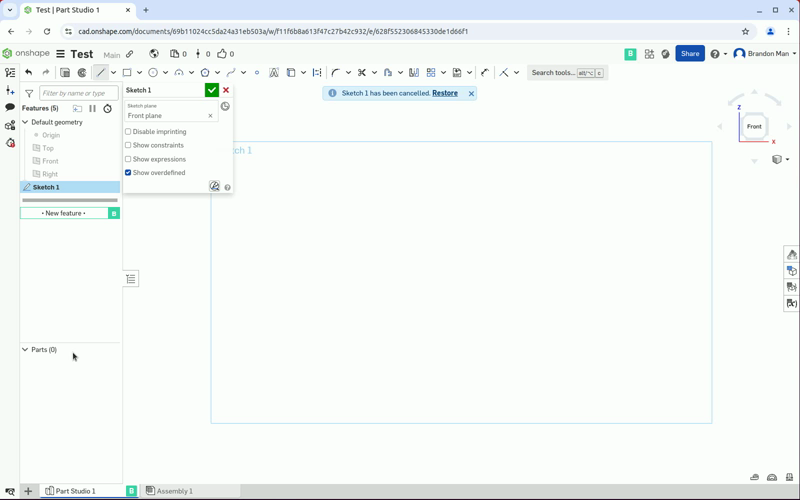
key_down(shift)
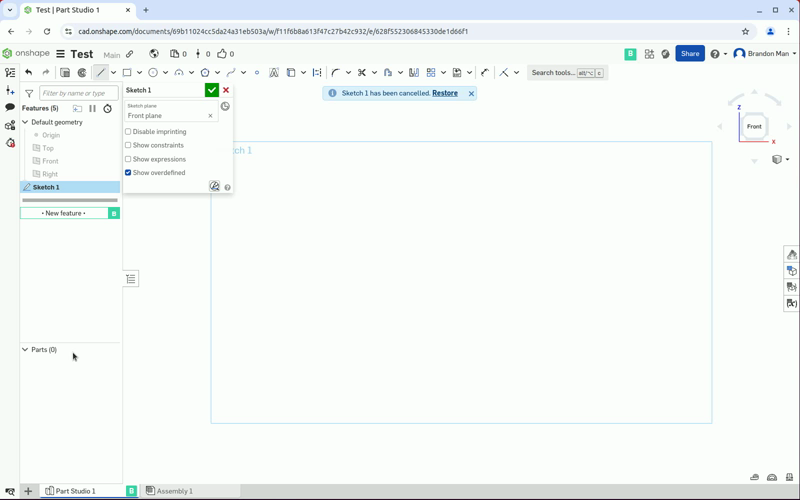
mouse_move(348, 297)
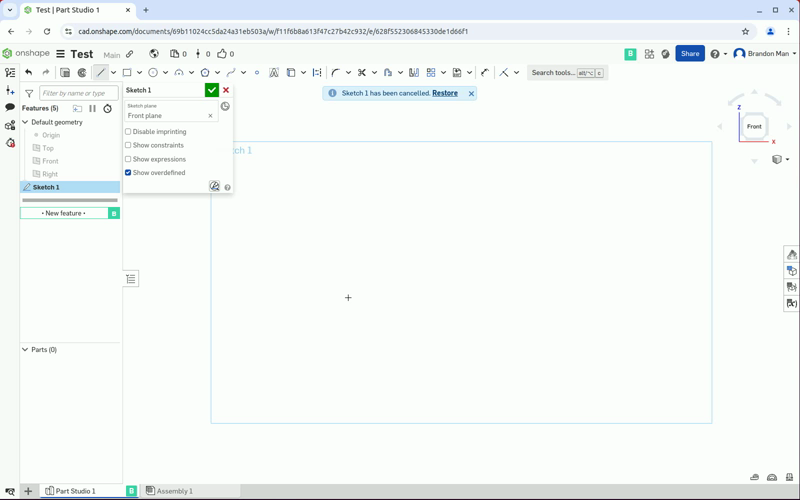
click(348, 297)
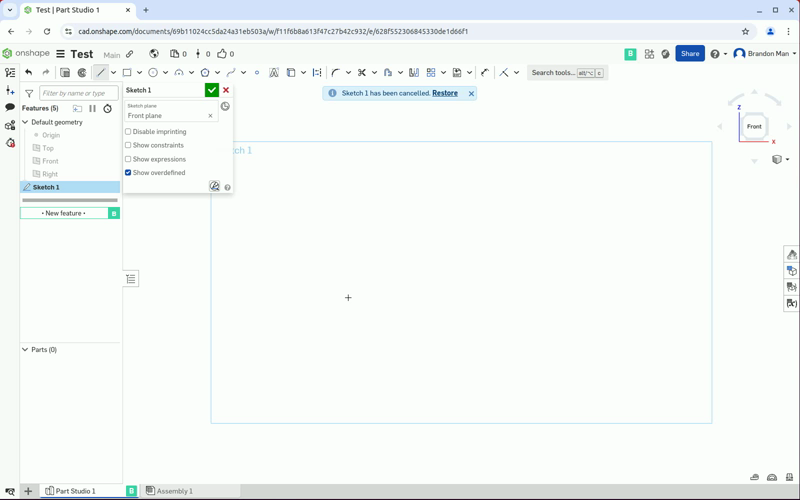
key_up(shift)
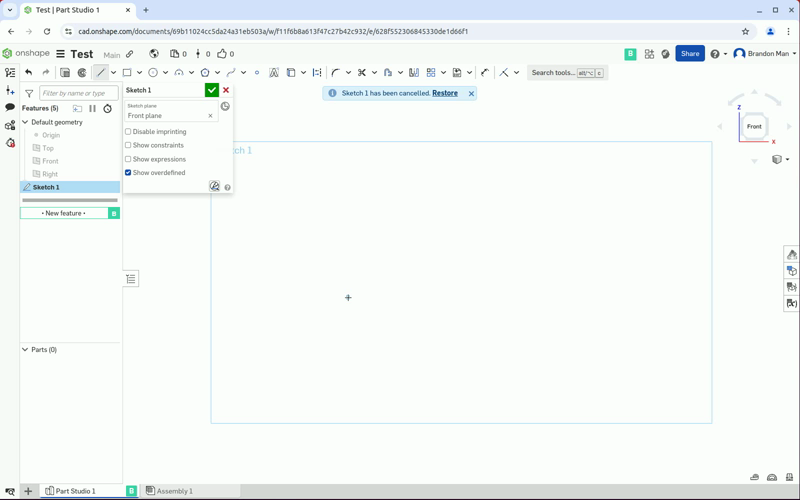
key_down(shift)
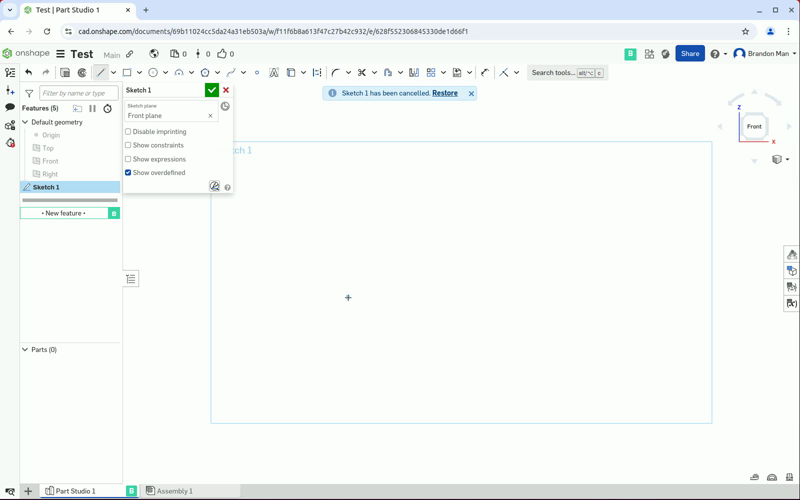
mouse_move(572, 297)
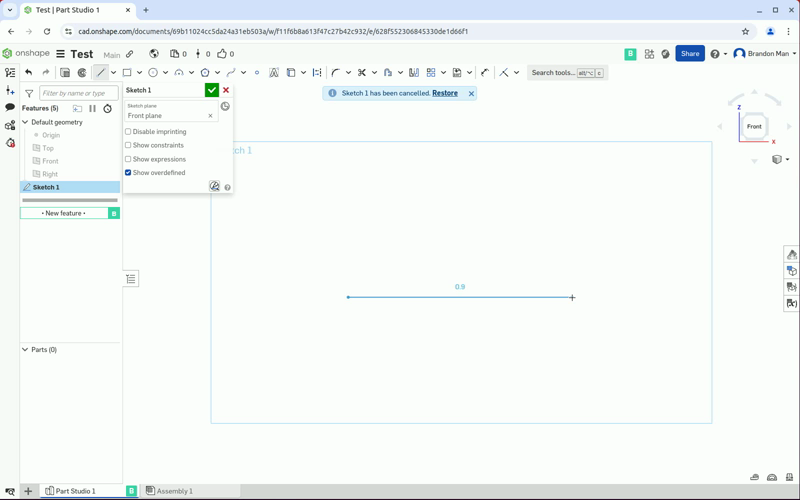
click(572, 297)
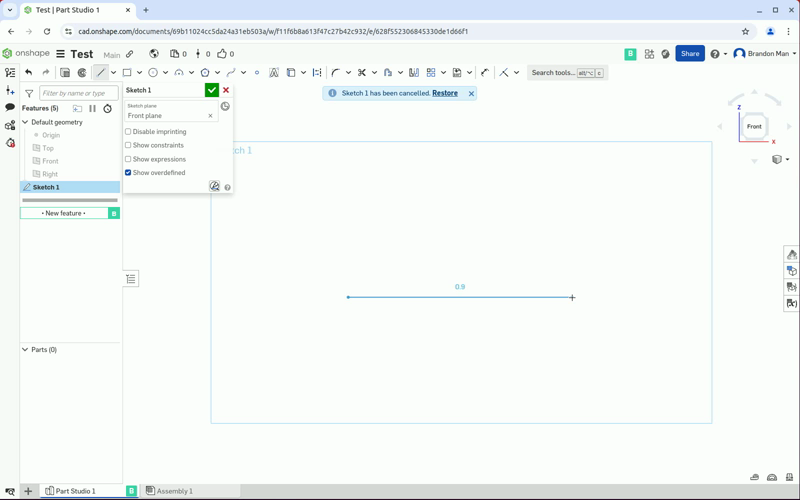
key_up(shift)
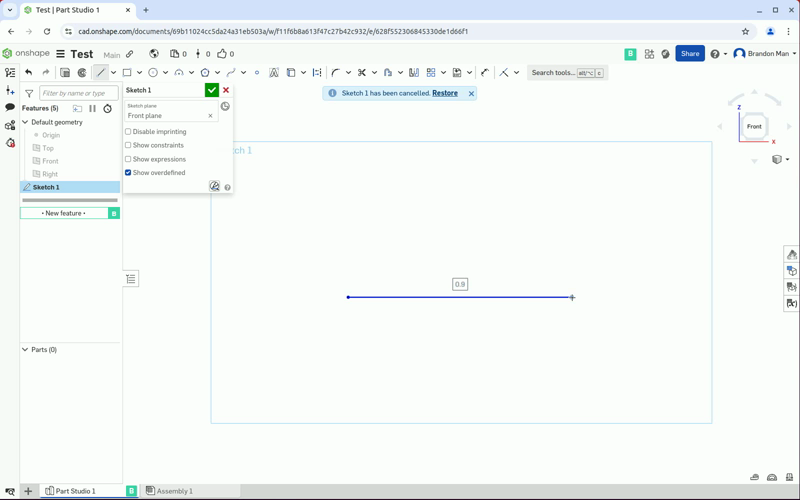
key_down(shift)
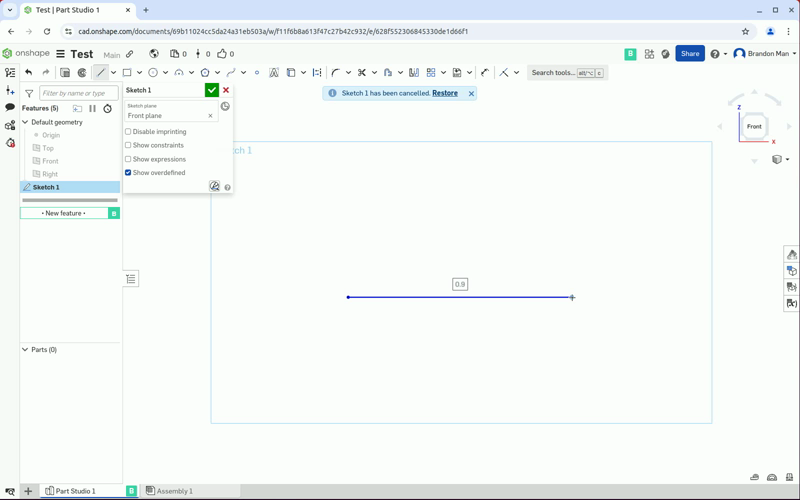
mouse_move(589, 297)
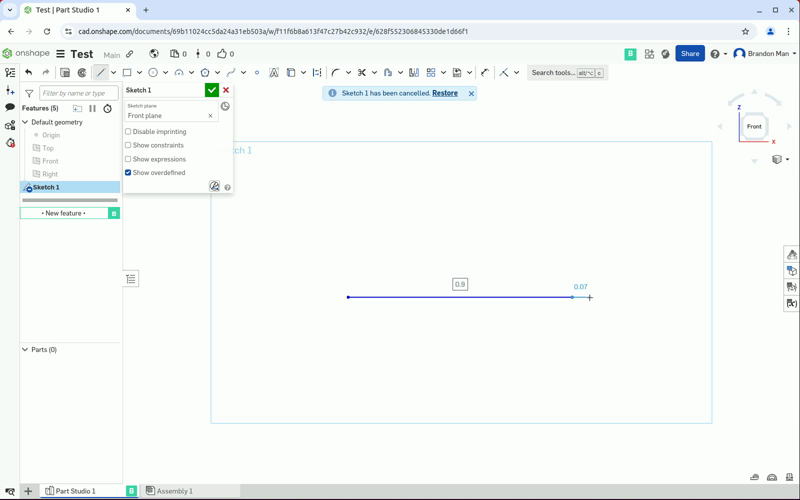
mouse_move(572, 268)
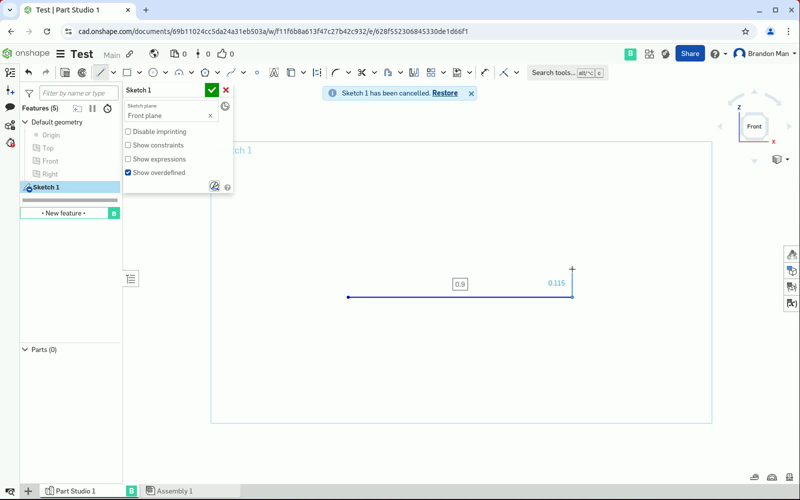
click(572, 268)
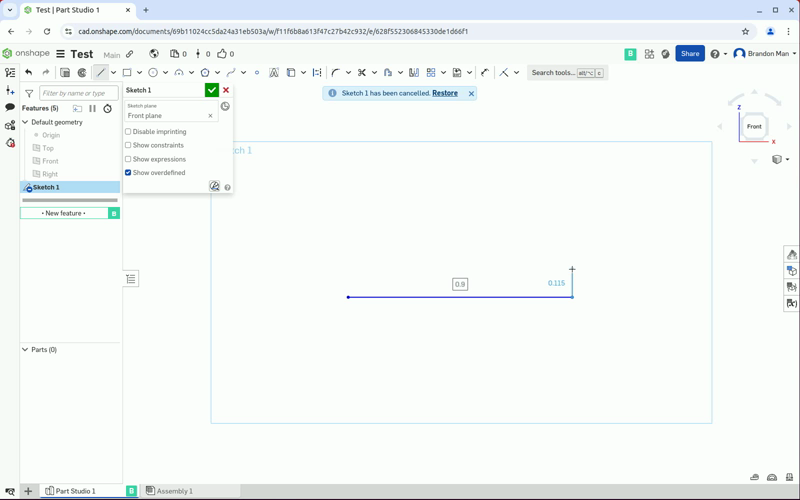
key_up(shift)
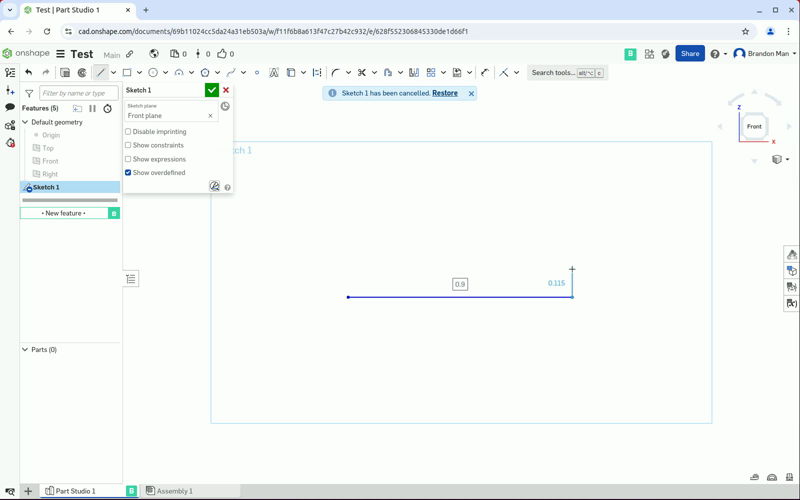
key_down(shift)
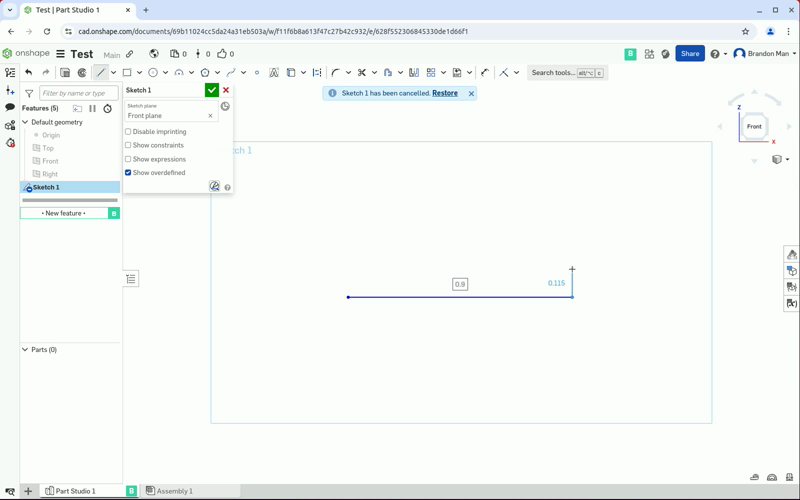
mouse_move(348, 268)
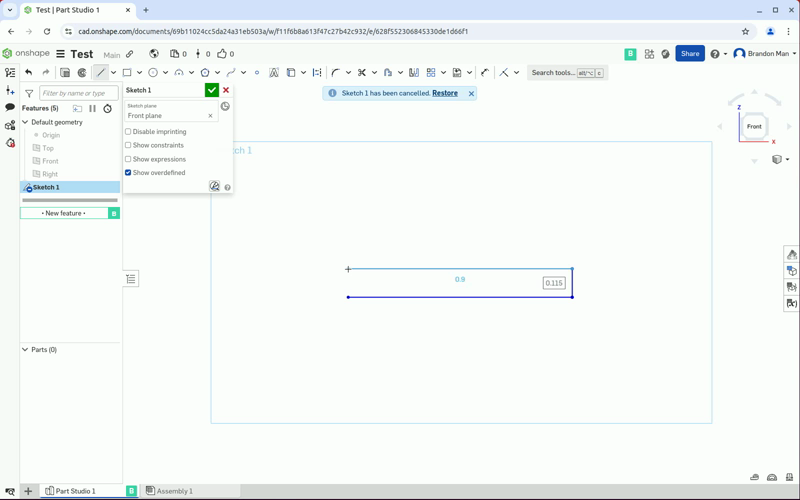
click(348, 268)
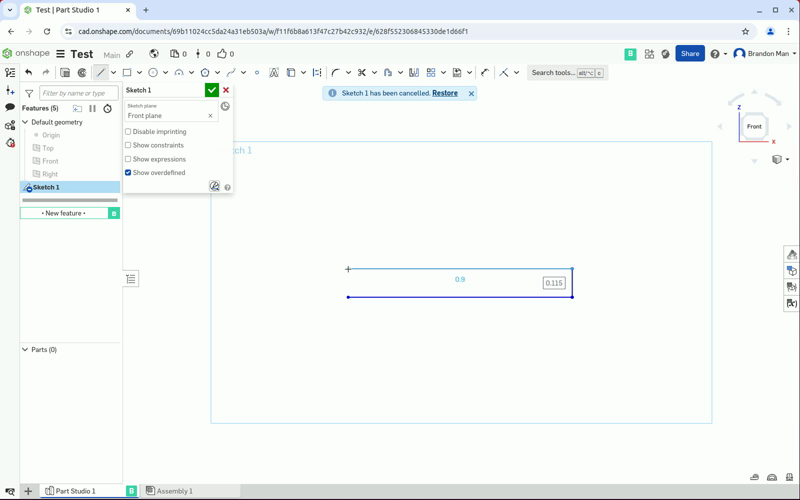
key_up(shift)
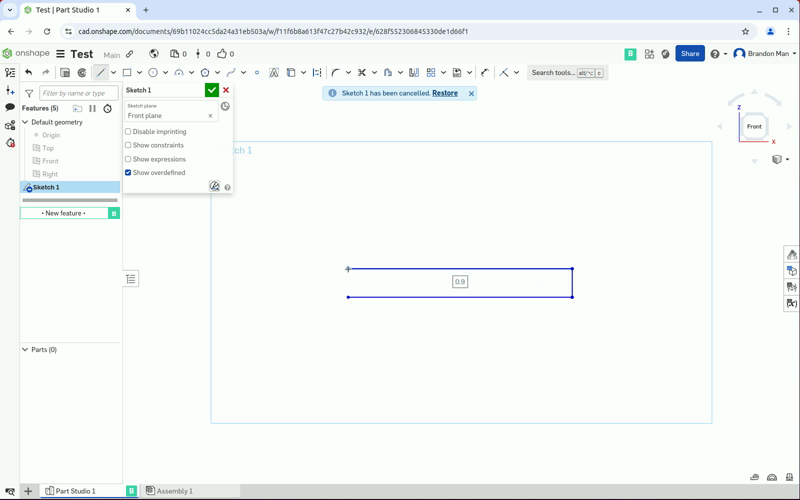
mouse_move(378, 268)
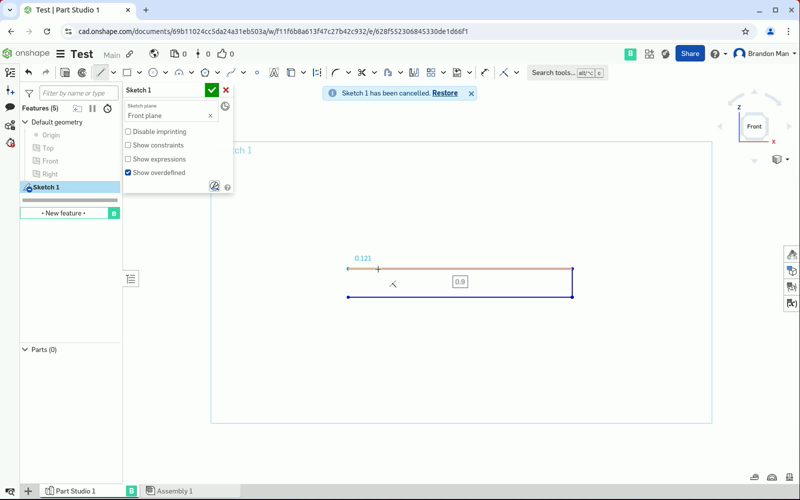
key_down(shift)
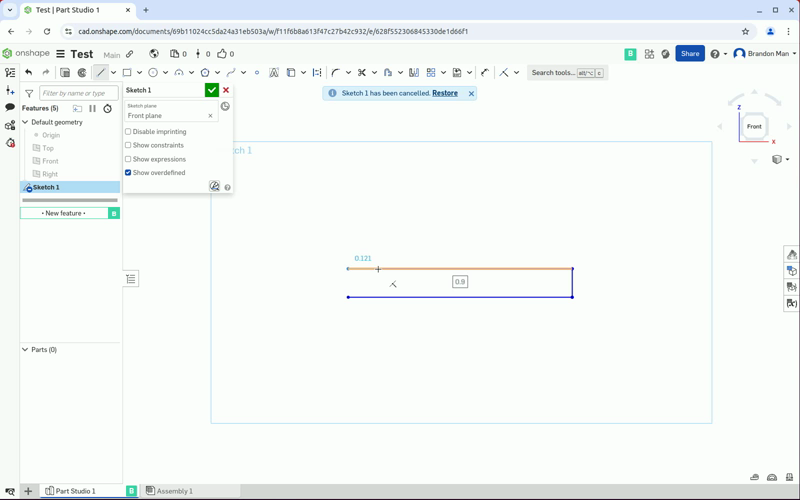
mouse_move(348, 297)
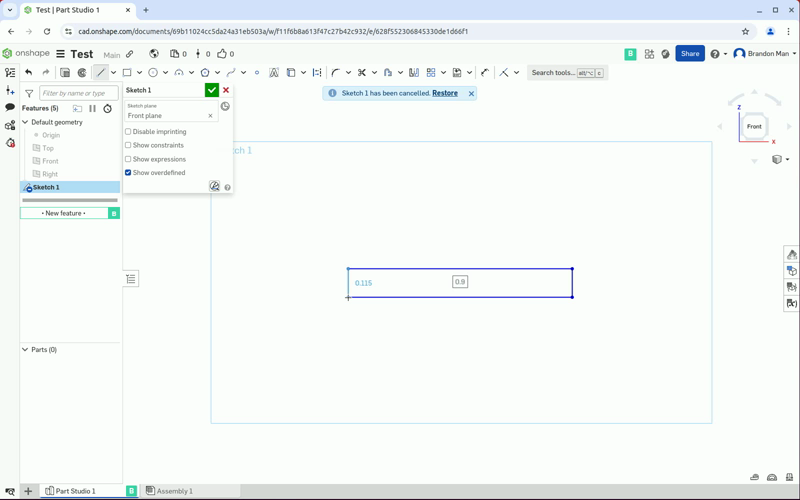
key_up(shift)
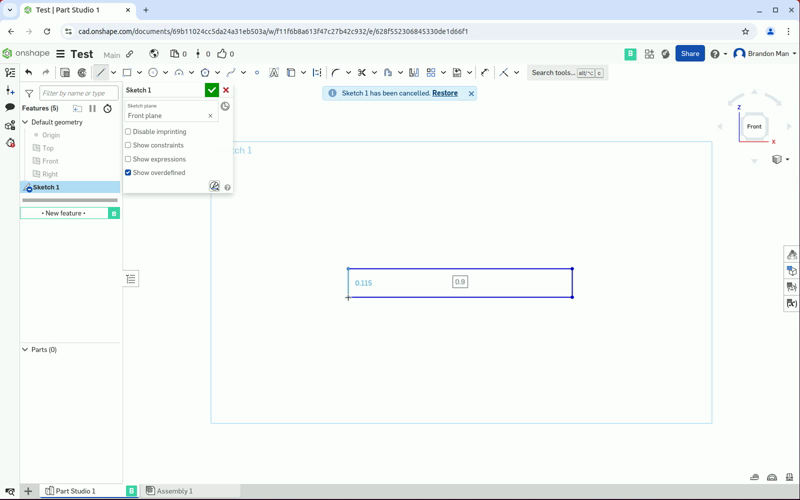
click(348, 297)
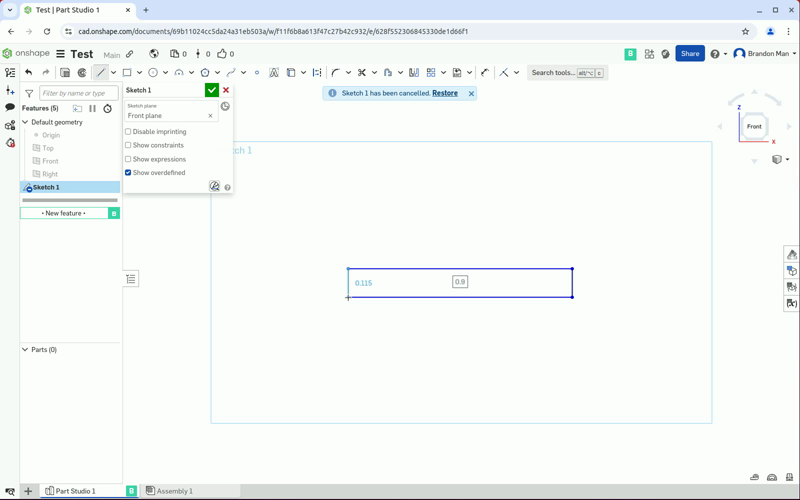
key(esc)
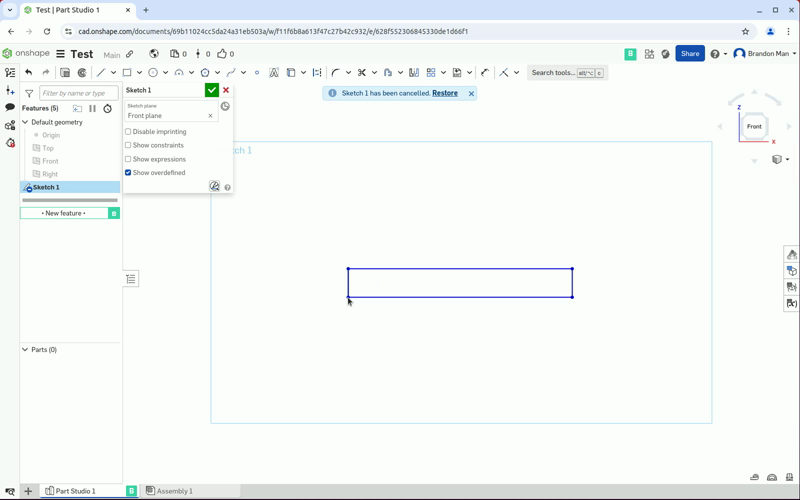
mouse_move(559, 287)
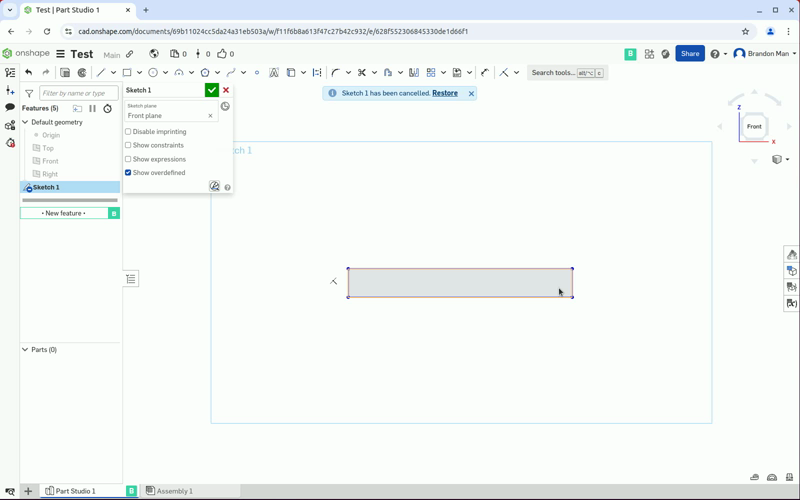
click(559, 287)
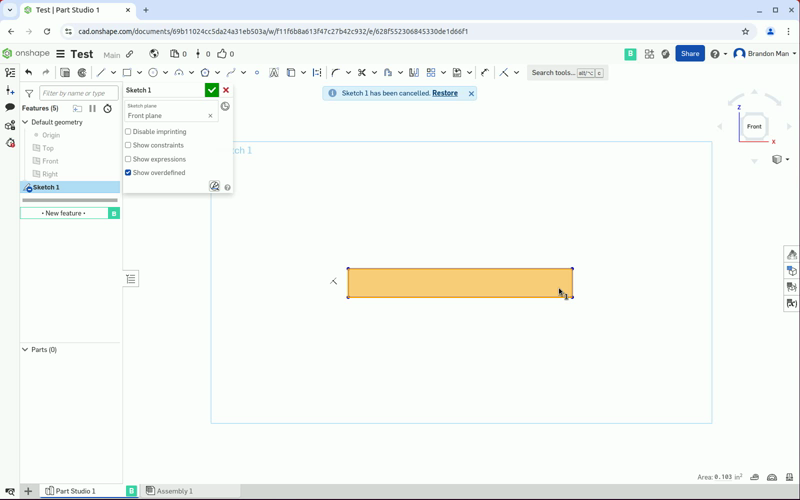
mouse_move(73, 352)
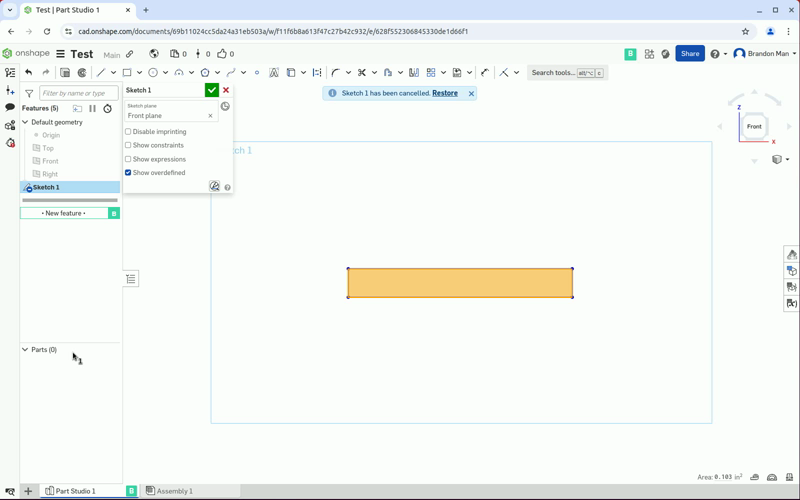
key(shift+y)
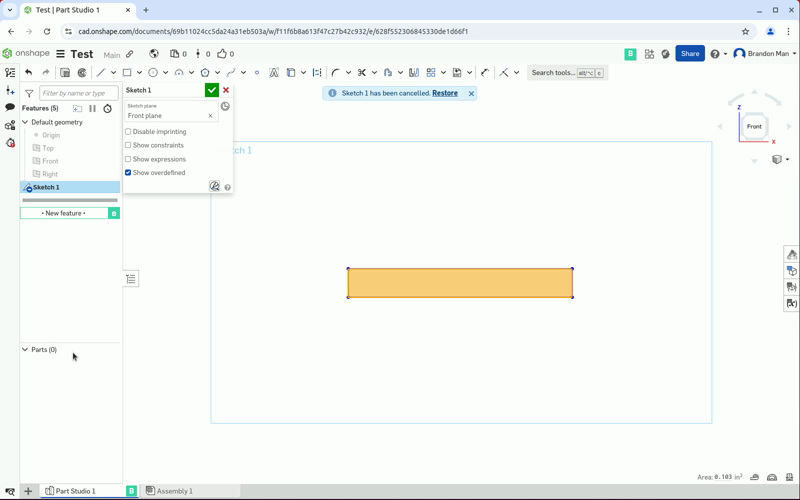
key(shift+e)
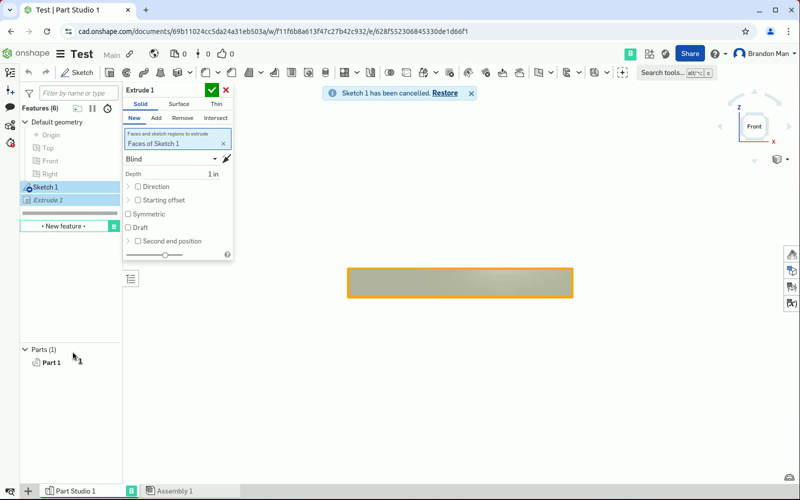
mouse_move(143, 106)
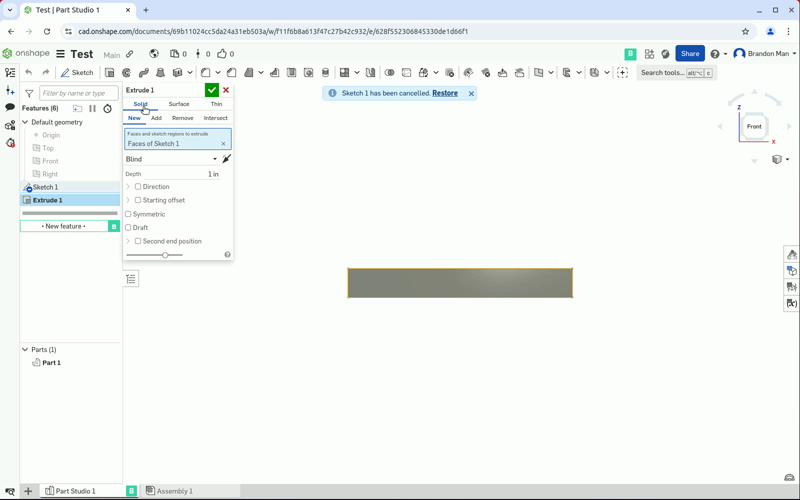
click(143, 106)
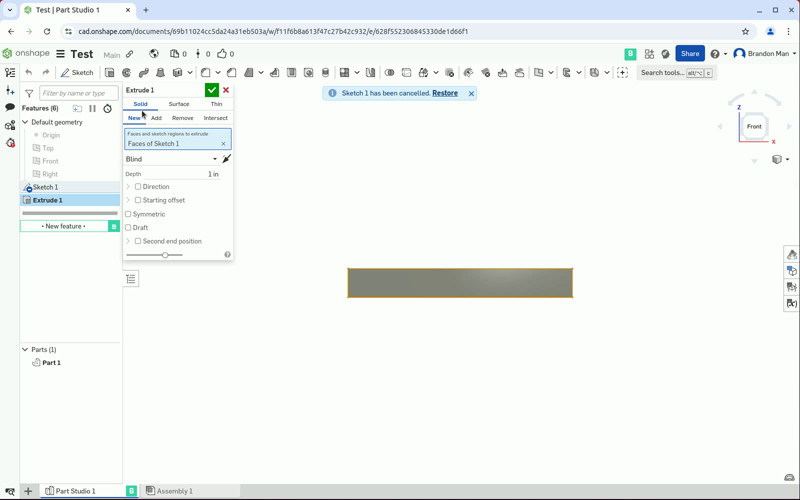
mouse_move(137, 120)
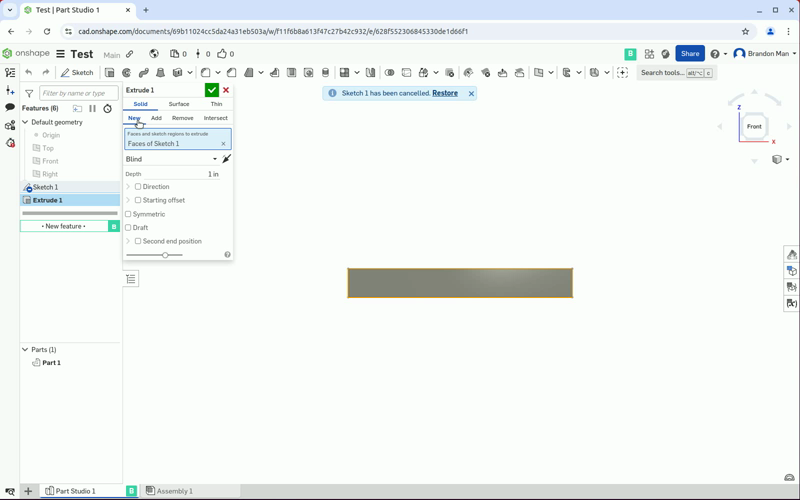
click(137, 120)
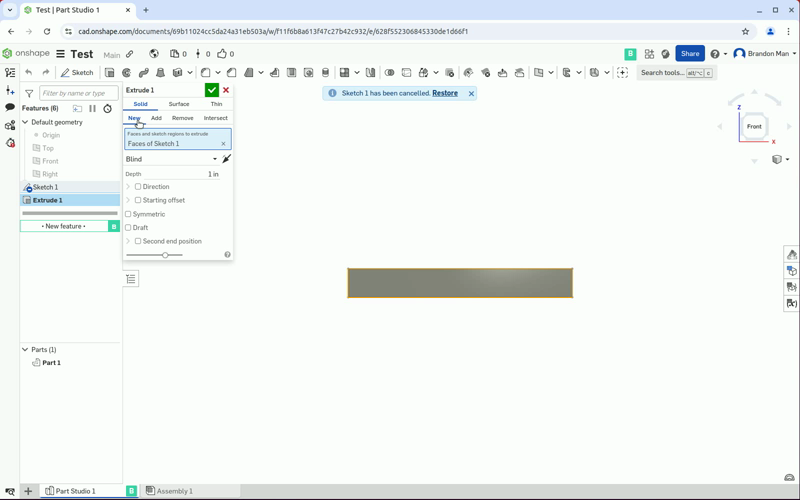
key(tab, 4)
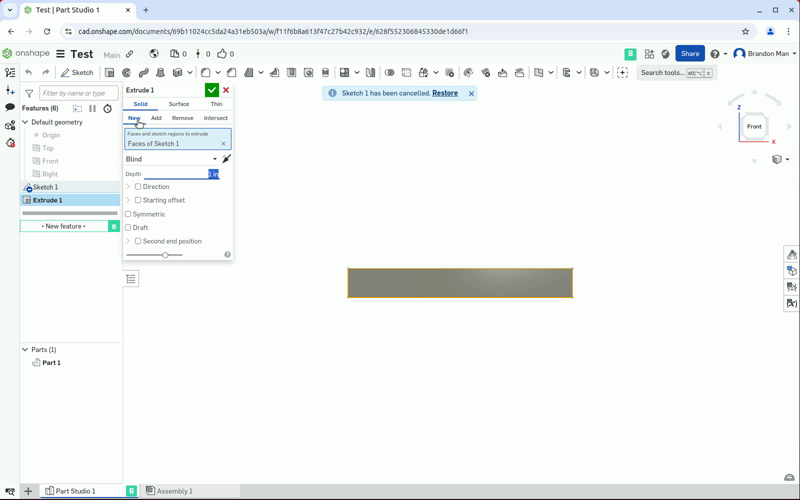
text(0.151)
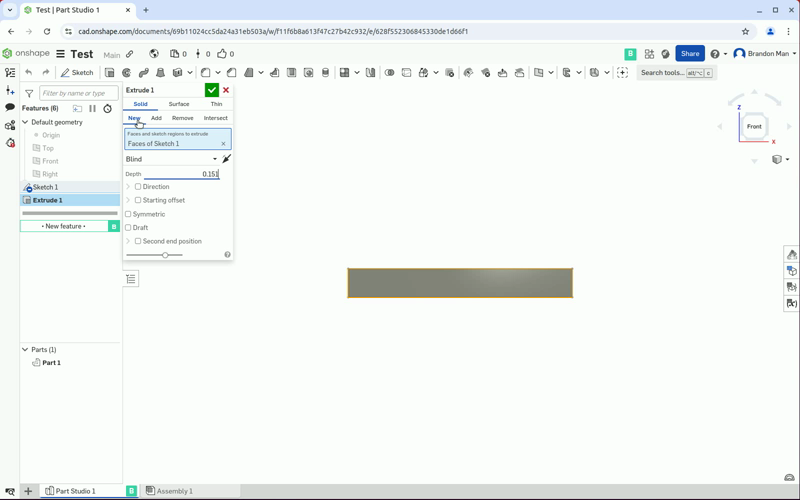
key(enter)
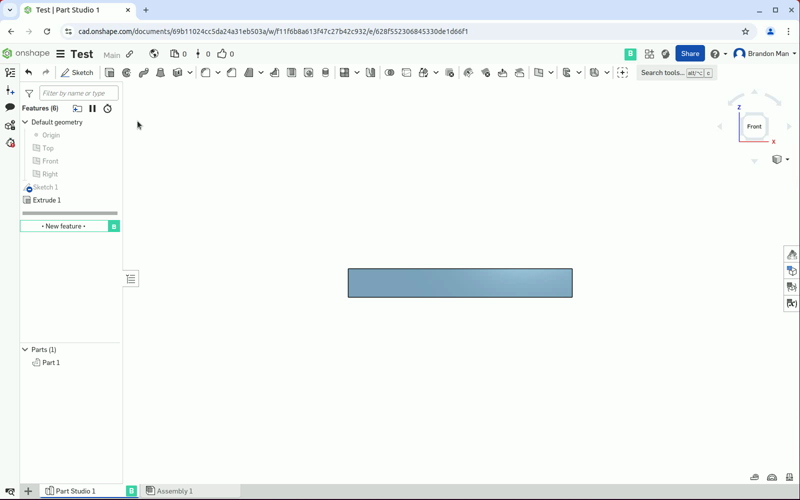
key(shift+h)
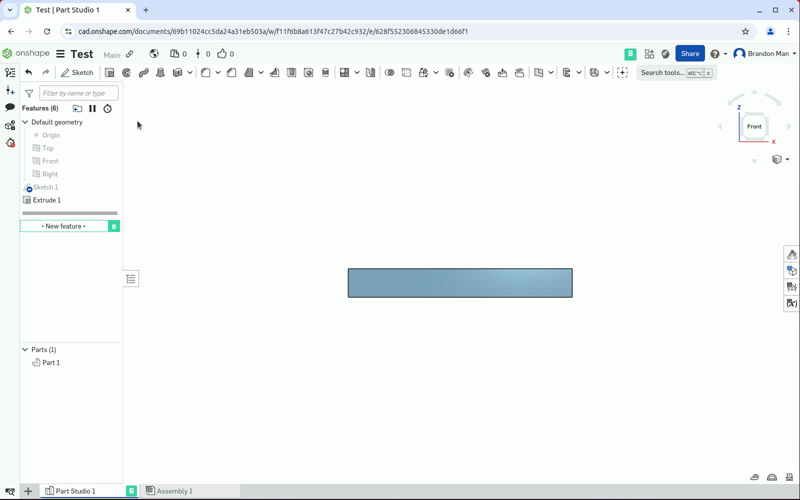
key(shift+h)
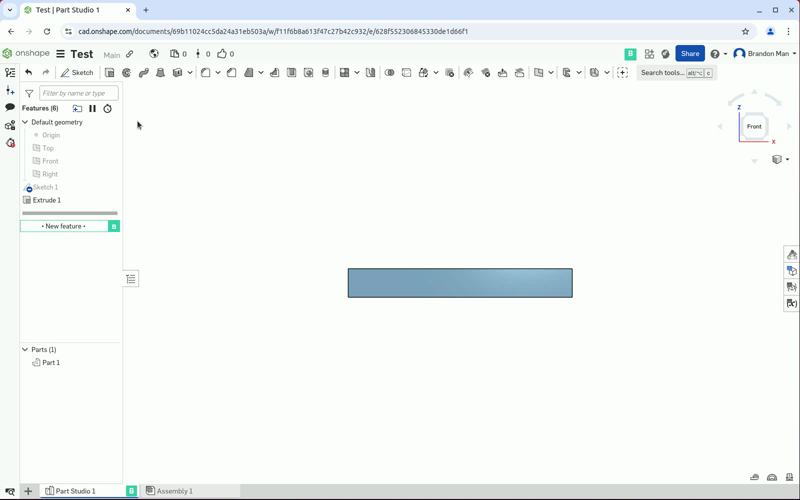
mouse_move(73, 189)
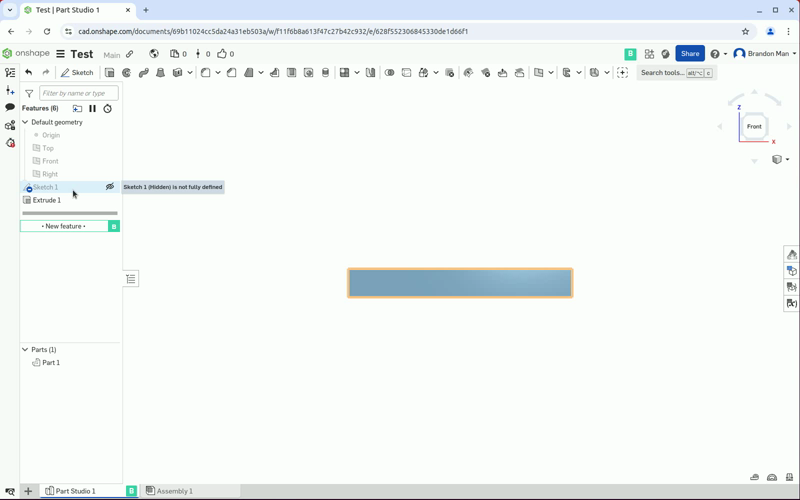
click(73, 189)
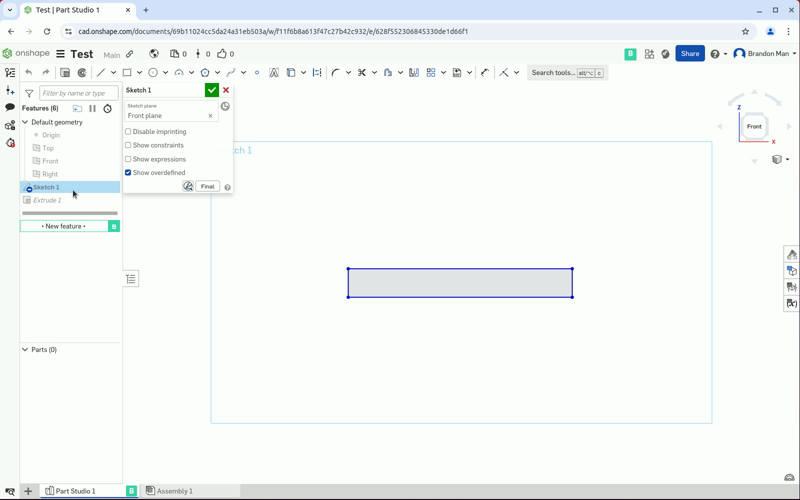
mouse_move(229, 92)
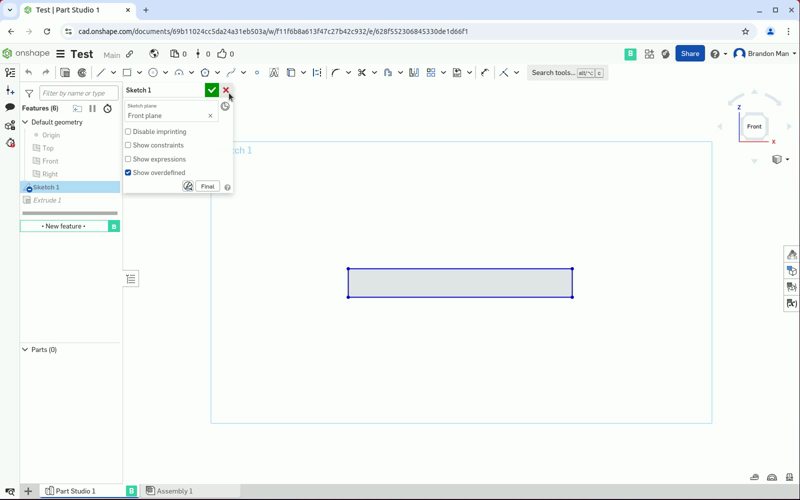
click(229, 92)
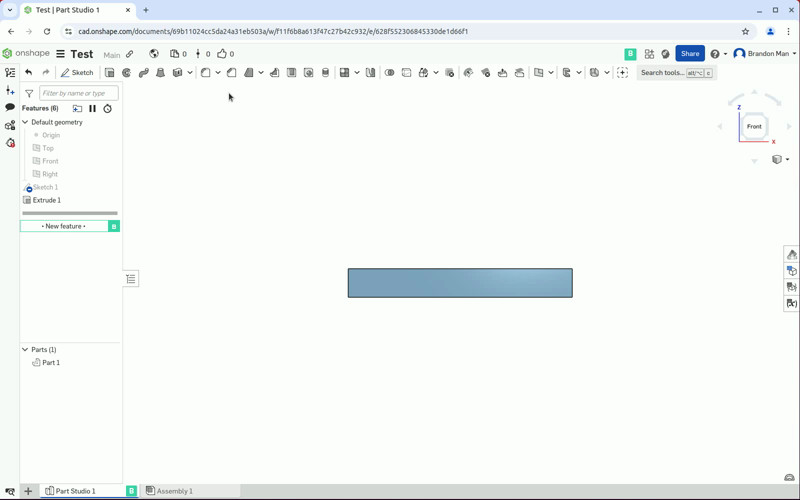
mouse_move(73, 352)
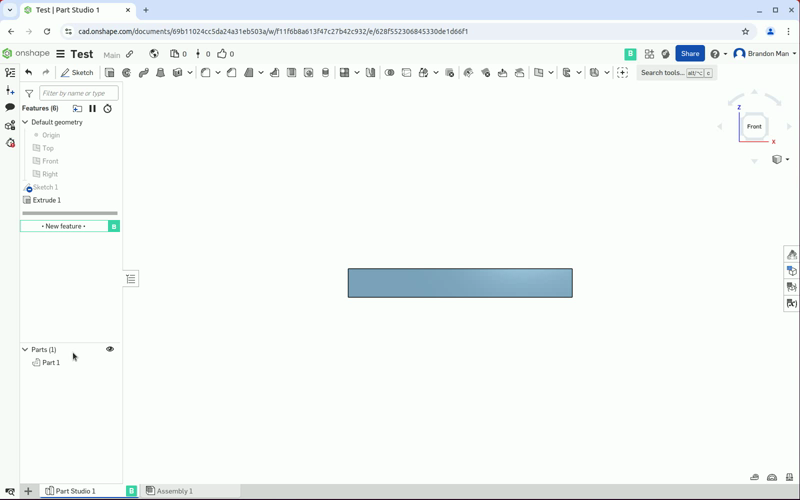
key(y)
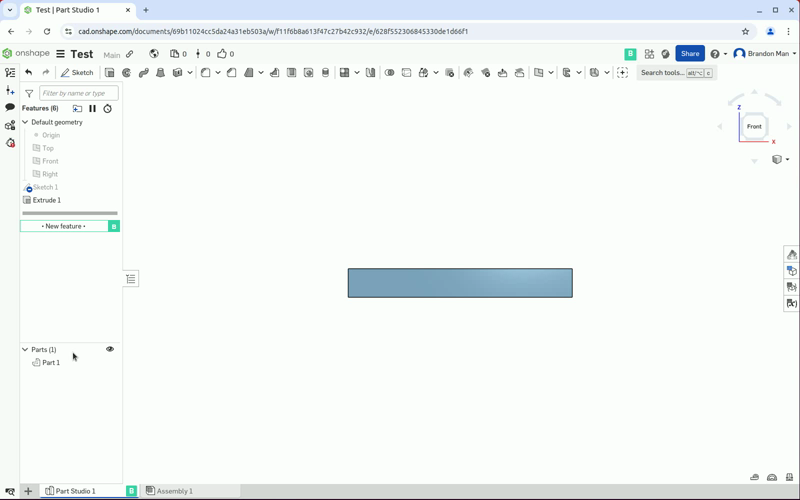
key(shift+p)
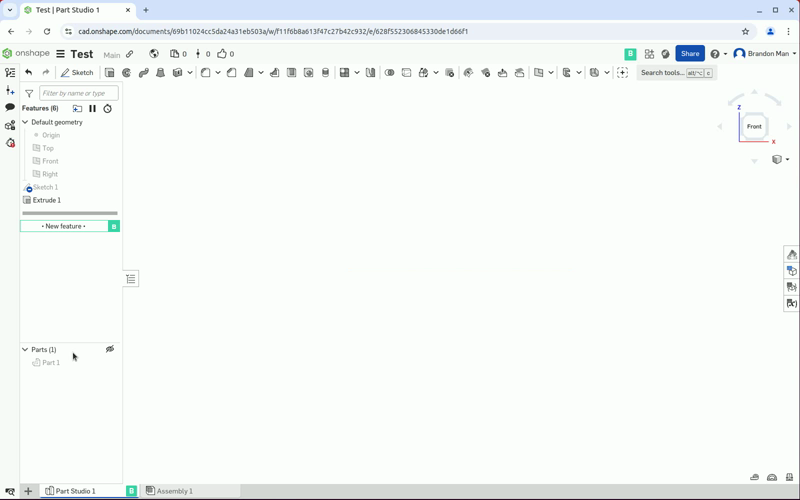
key(space)
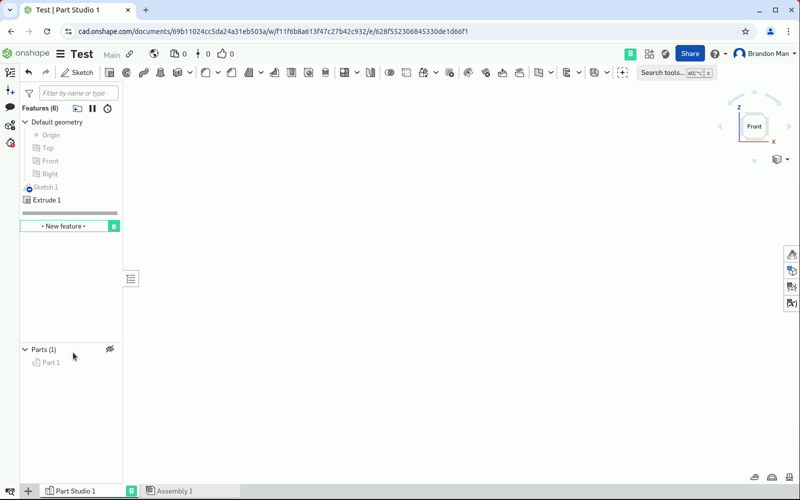
key_down(shift)
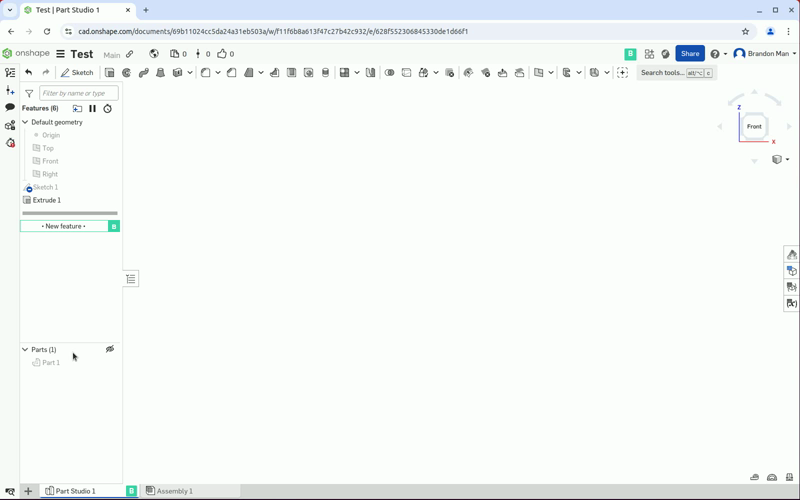
key(down)
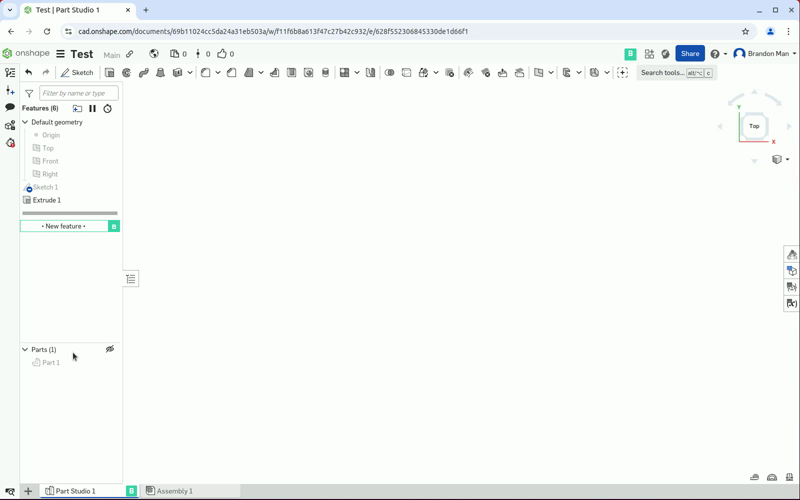
key_up(shift)
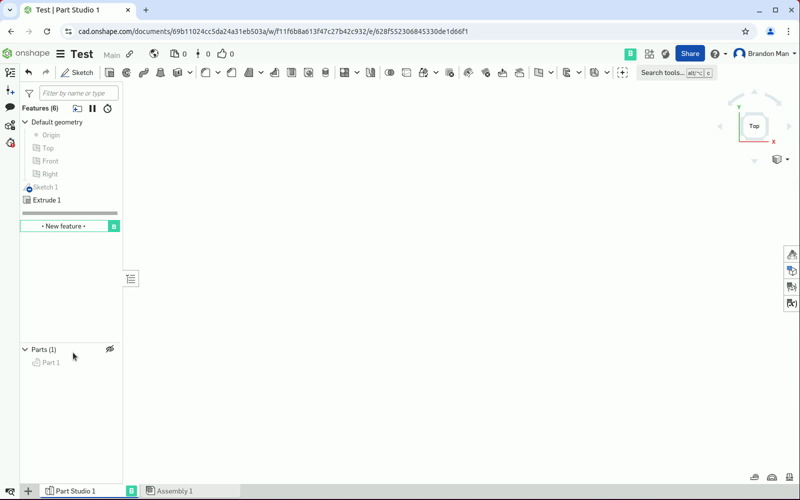
mouse_move(73, 352)
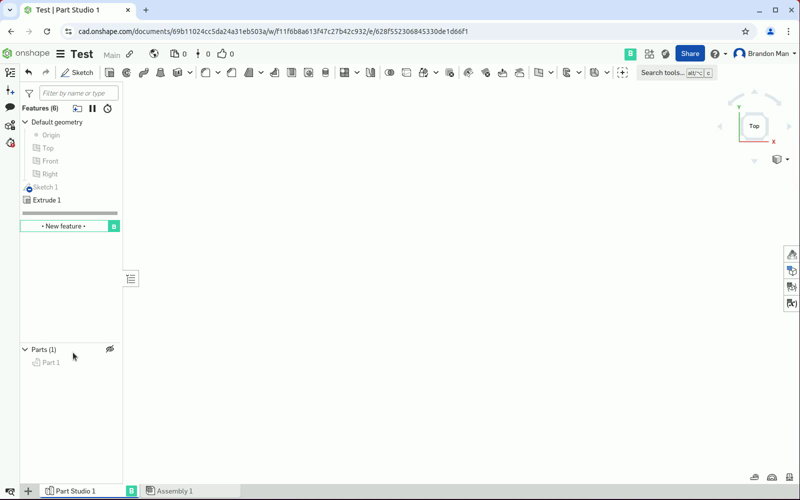
key(shift+y)
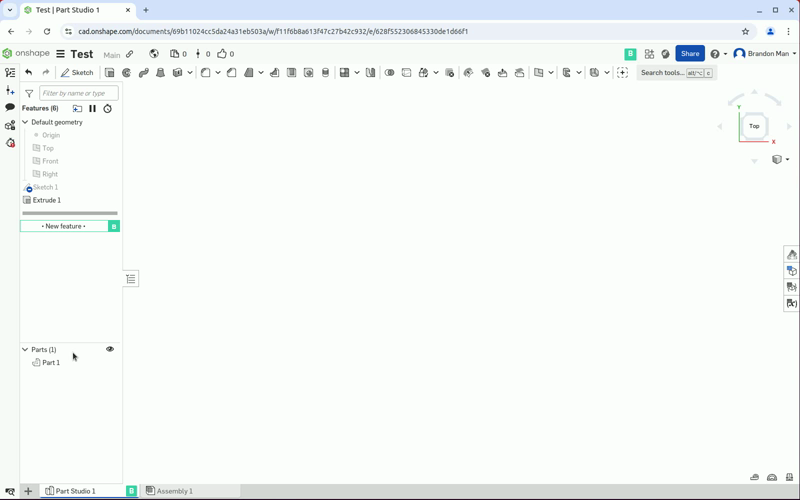
mouse_move(541, 75)
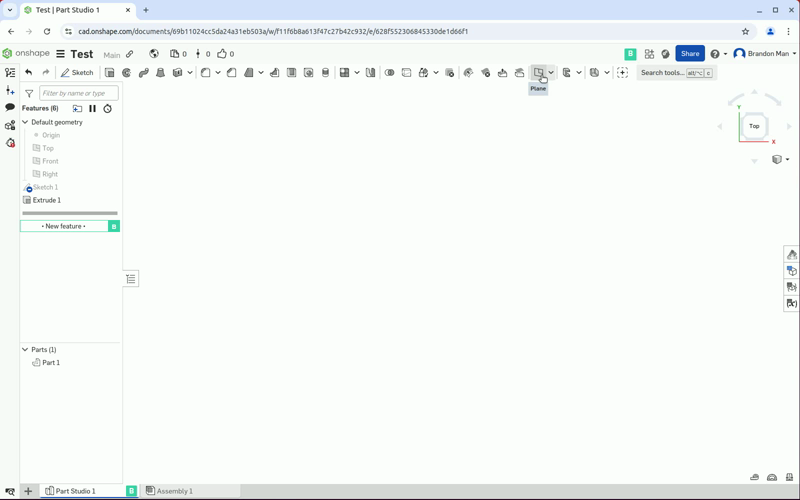
click(541, 75)
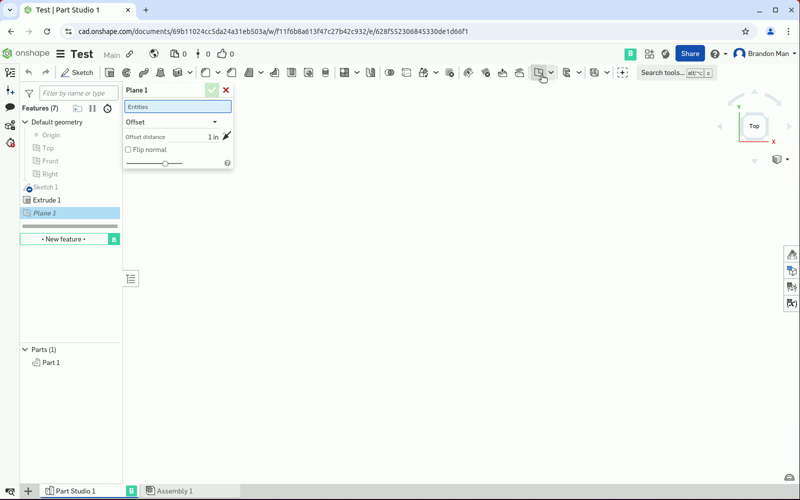
mouse_move(73, 150)
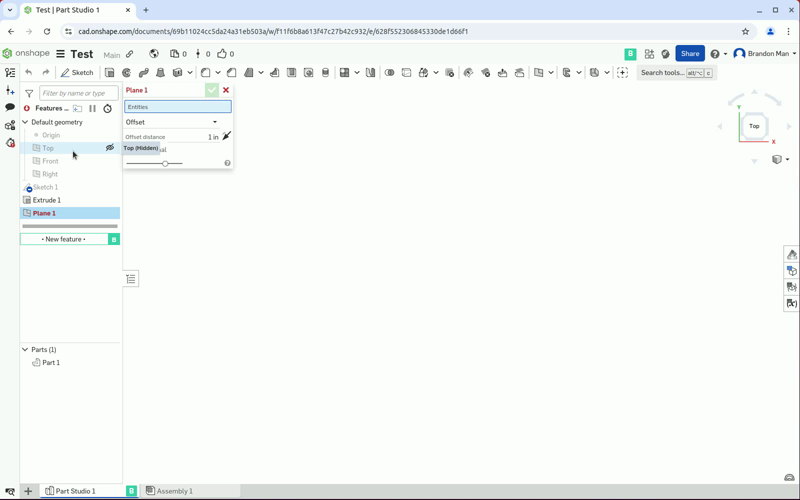
click(73, 150)
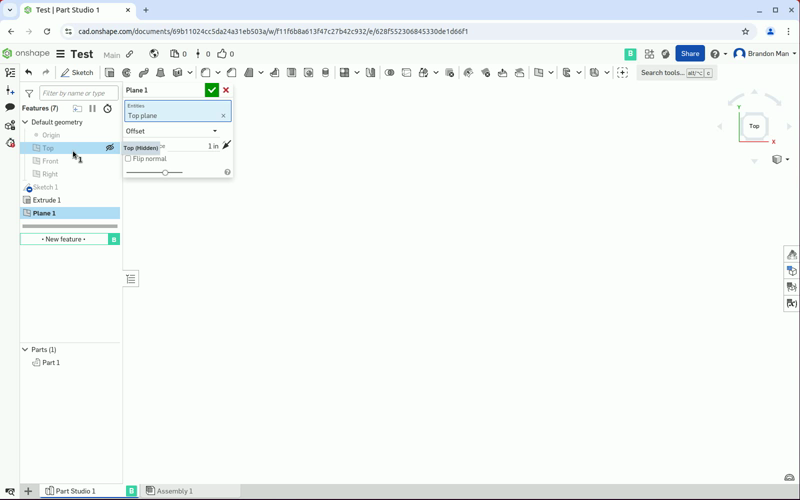
key(tab, 2)
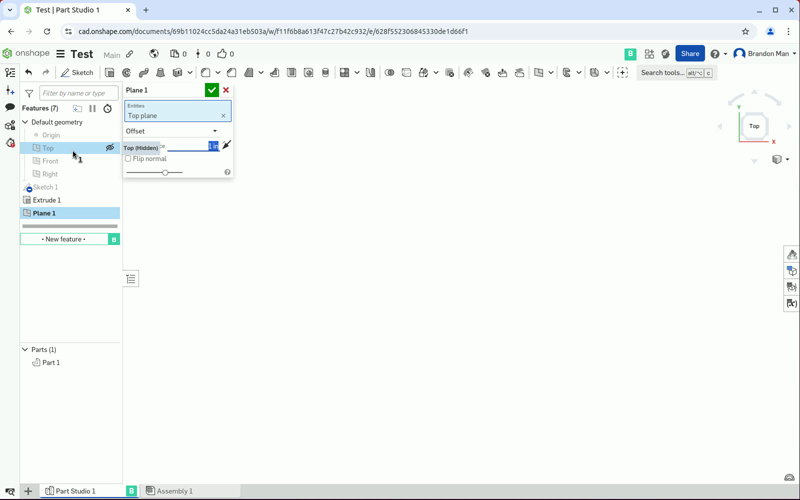
text(0.057)
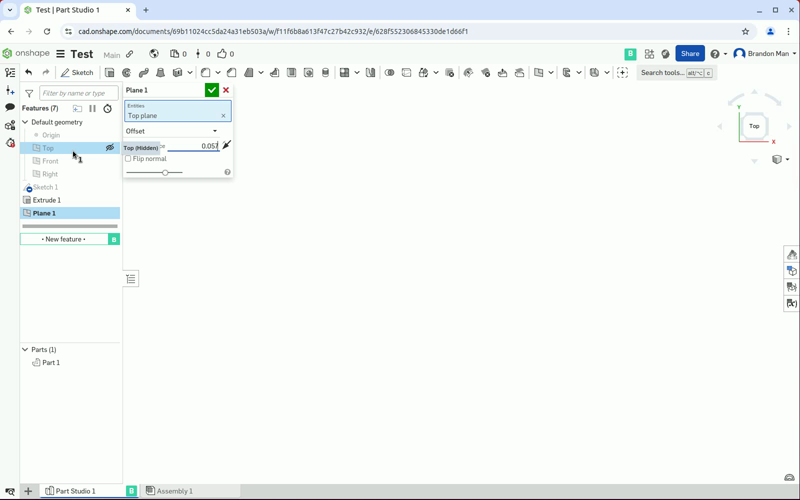
key(enter, 2)
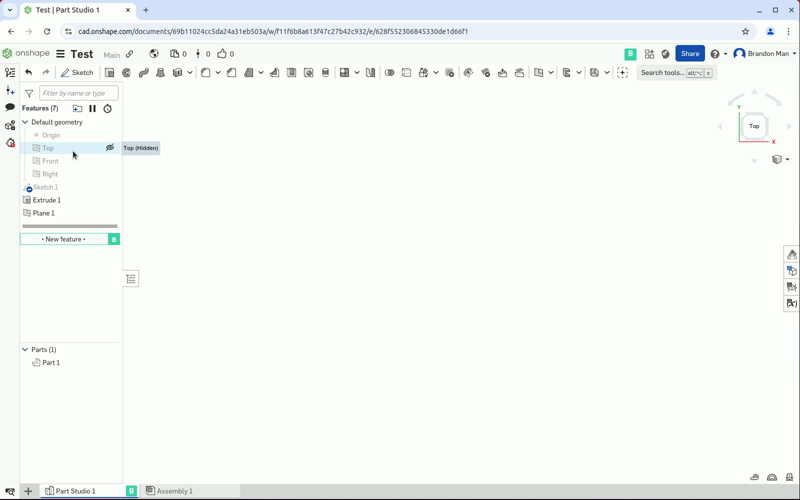
key(shift+s)
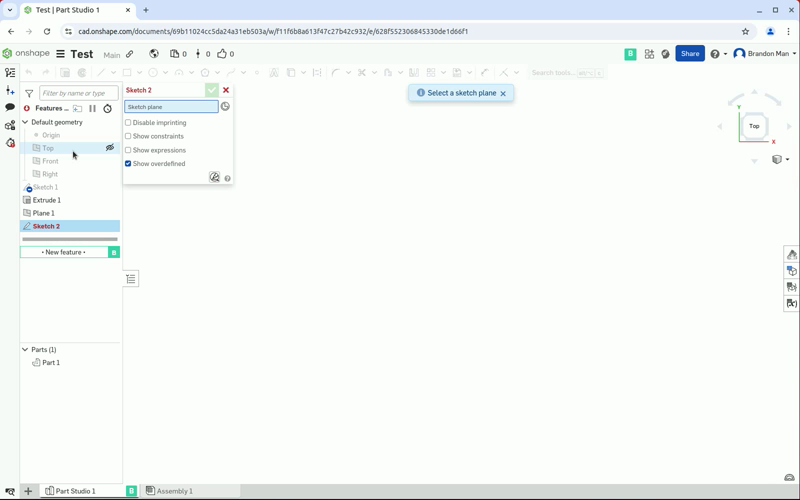
mouse_move(73, 215)
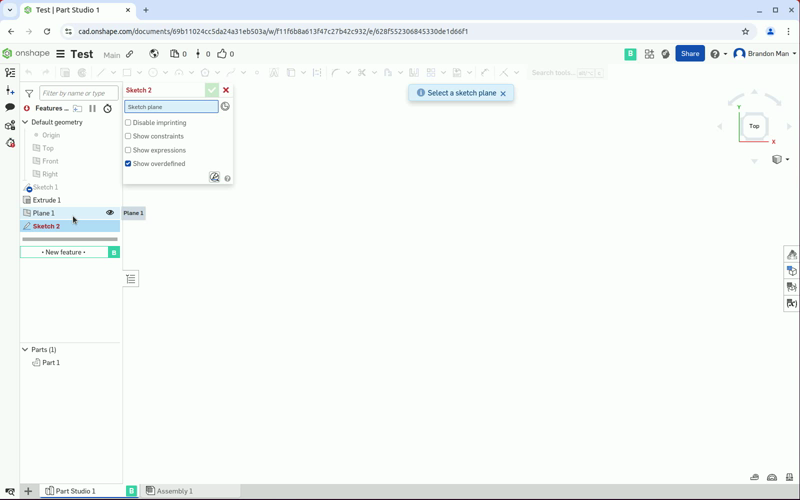
click(73, 215)
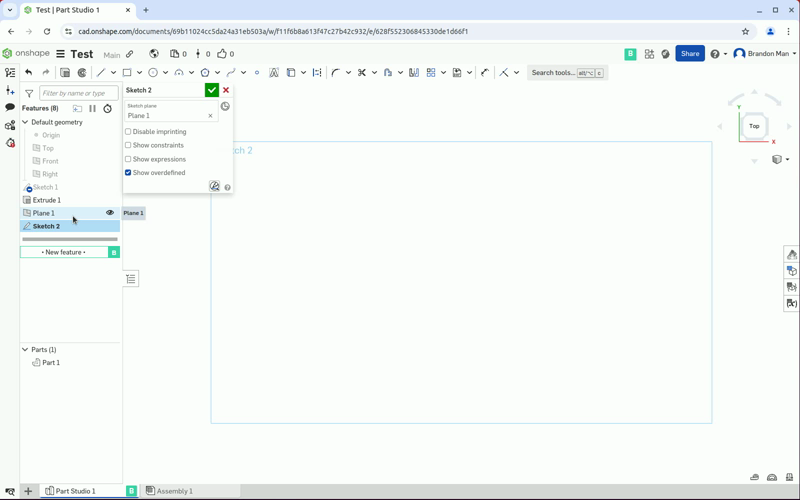
mouse_move(73, 352)
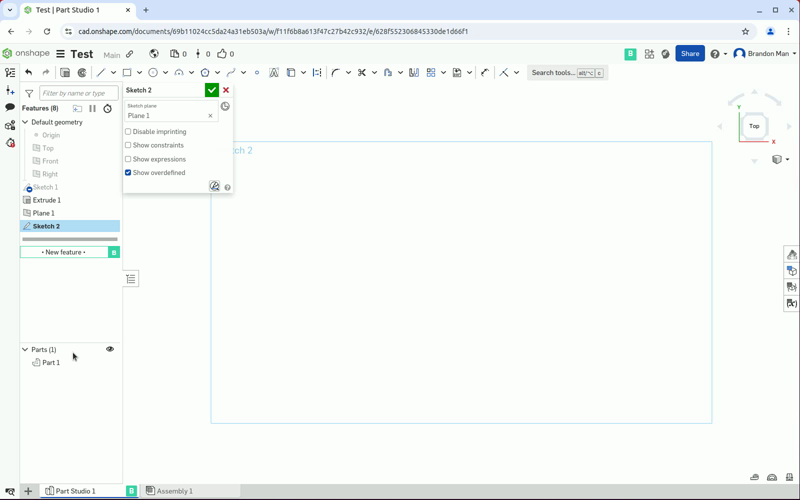
key(y)
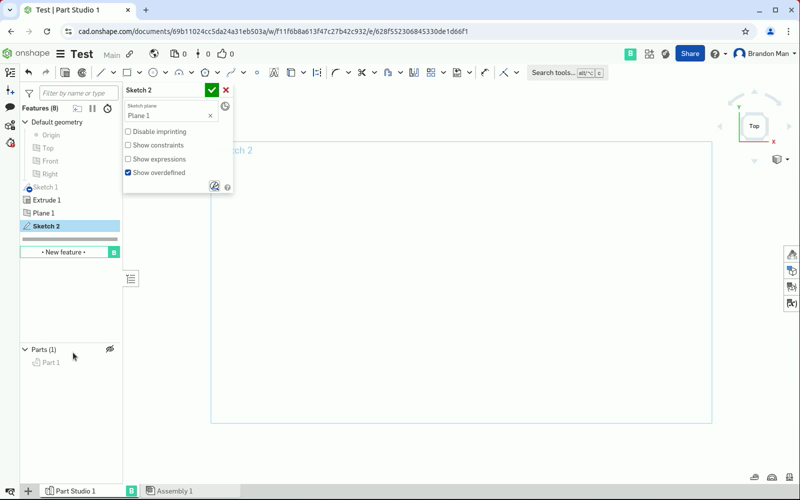
key(l)
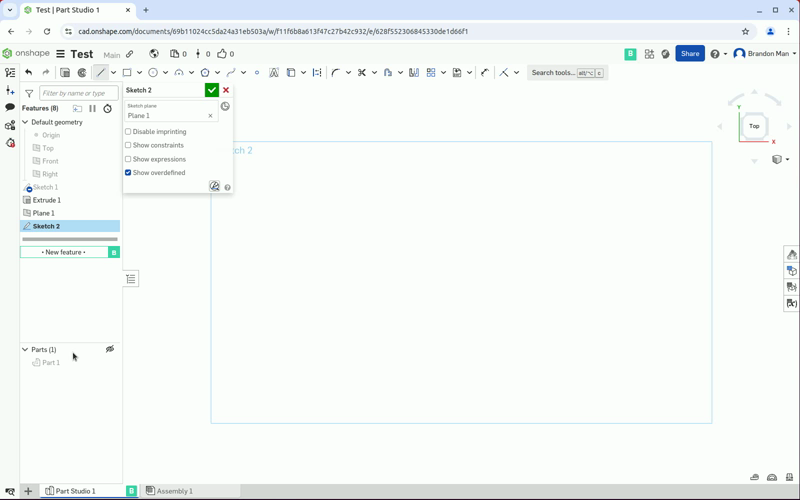
key_down(shift)
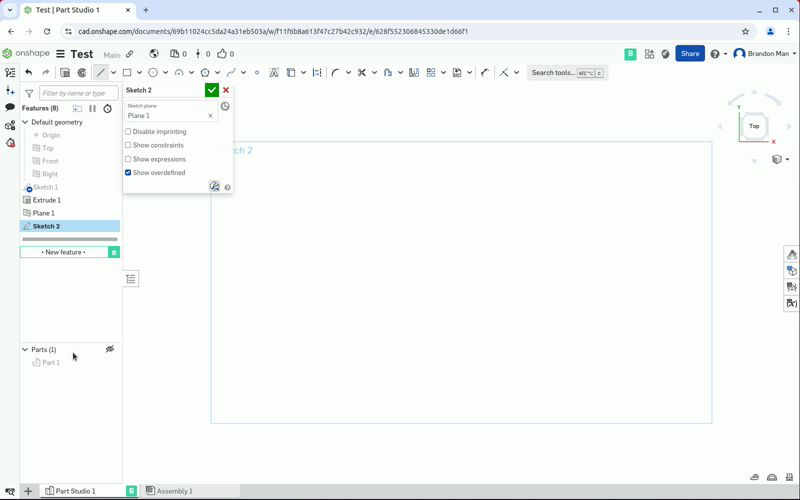
mouse_move(411, 307)
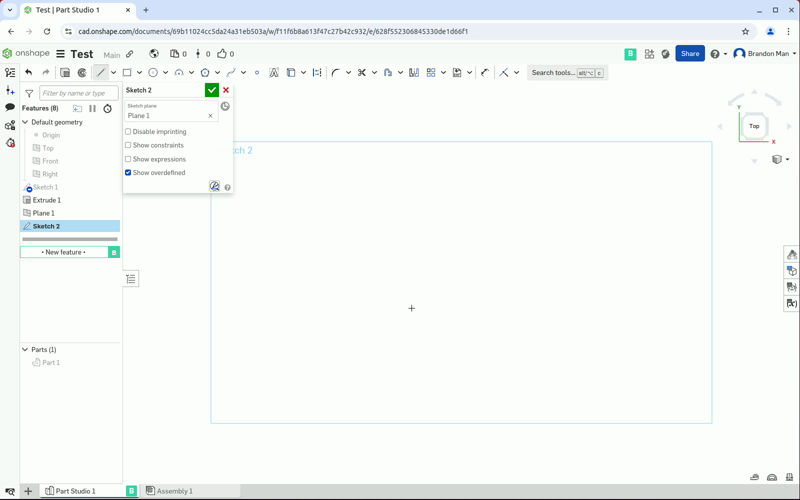
click(411, 307)
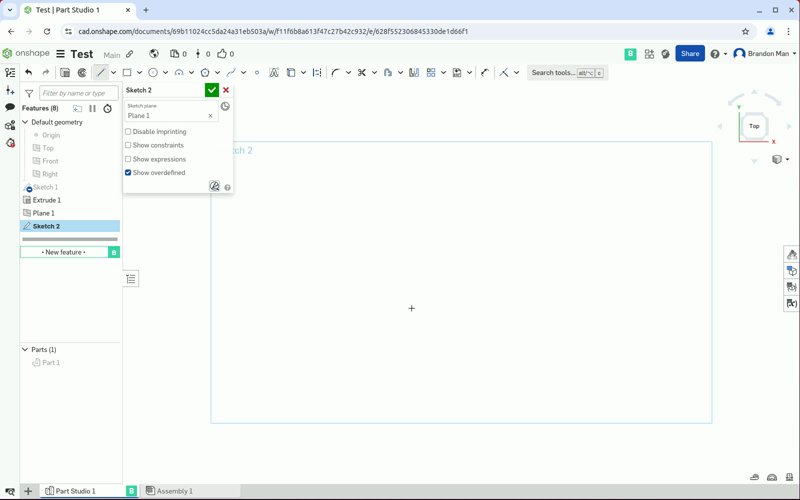
key_up(shift)
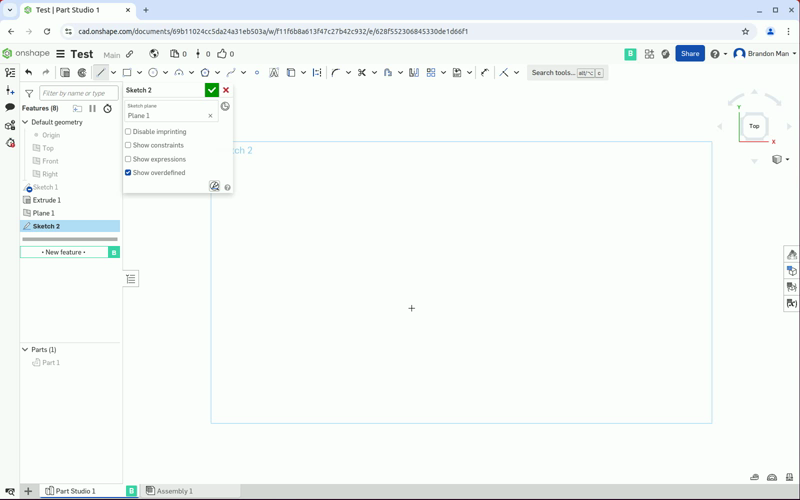
key_down(shift)
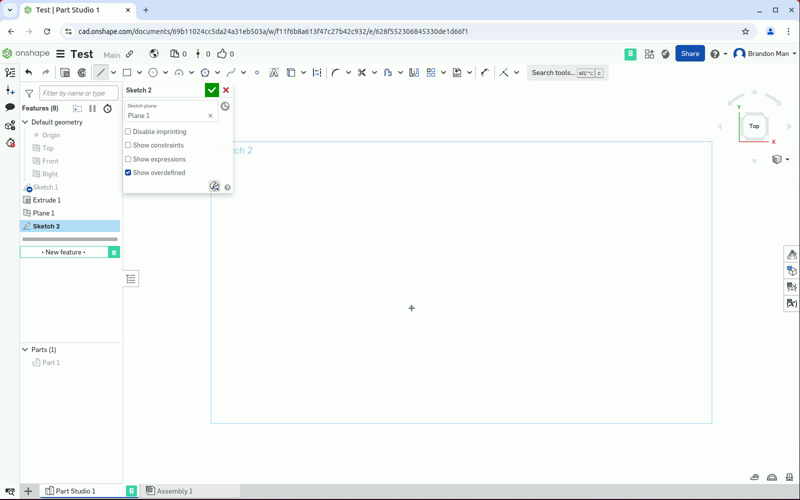
mouse_move(510, 307)
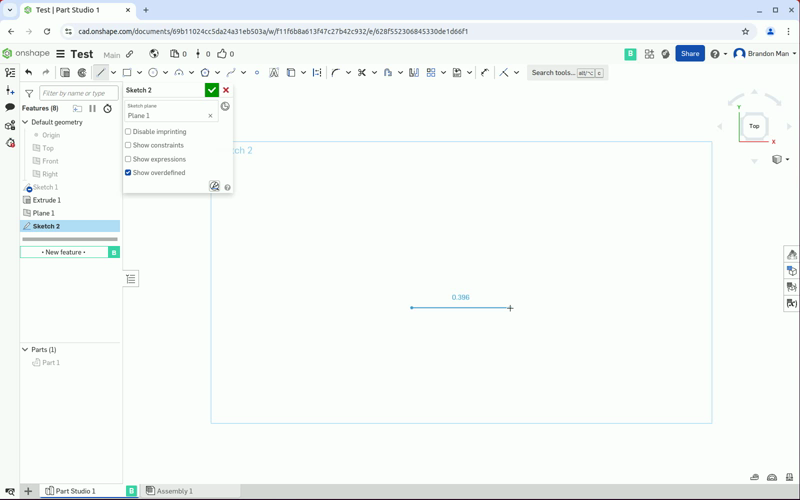
click(510, 307)
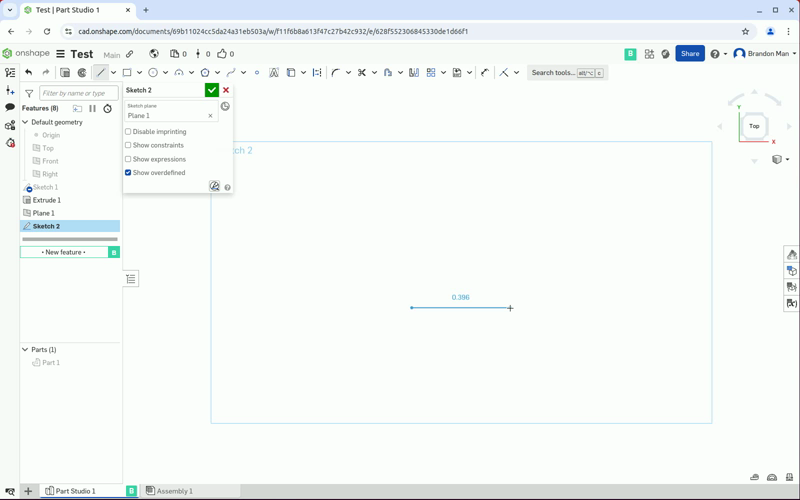
key_up(shift)
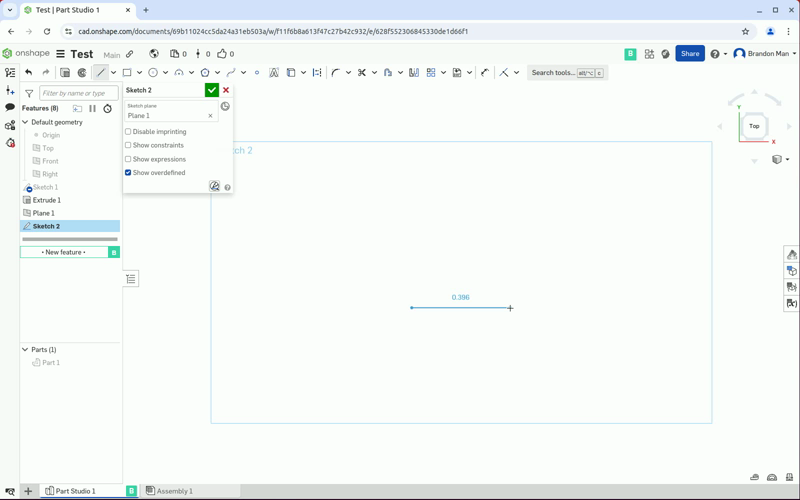
key_down(shift)
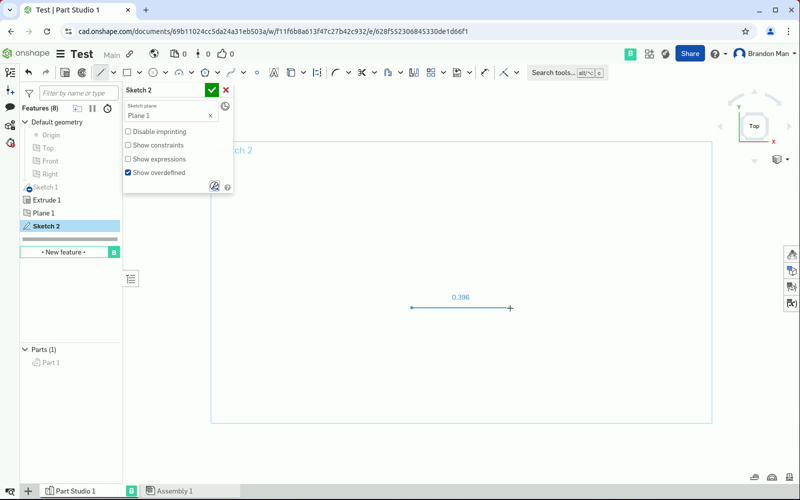
mouse_move(540, 307)
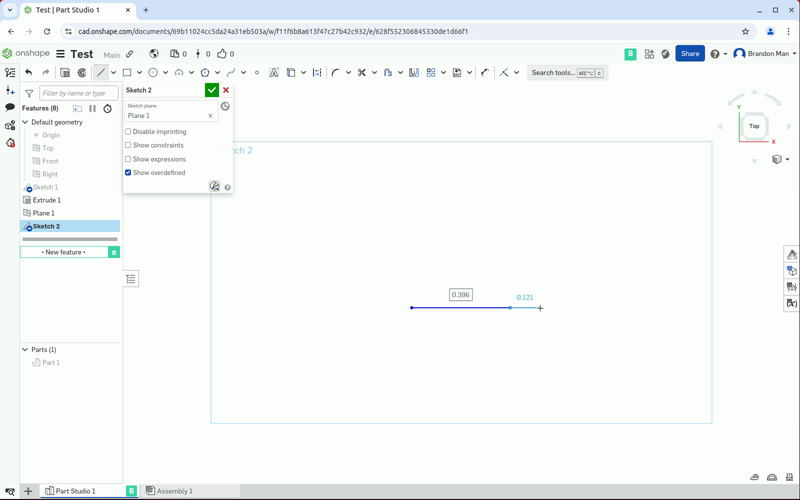
mouse_move(510, 296)
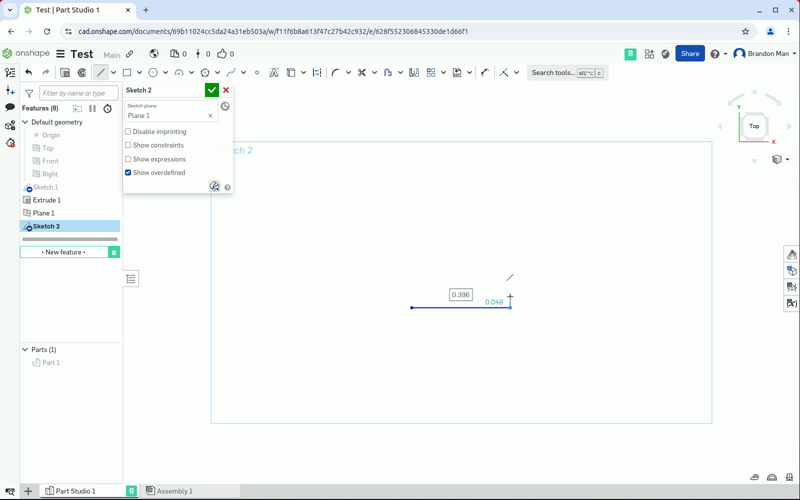
click(510, 296)
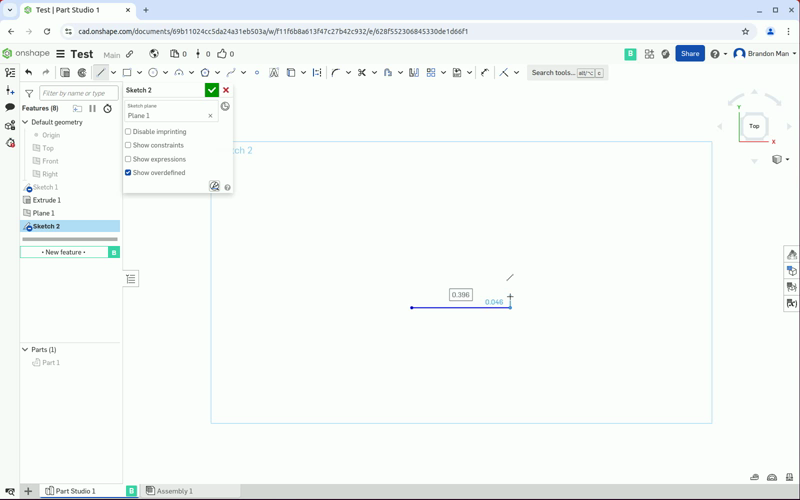
key_up(shift)
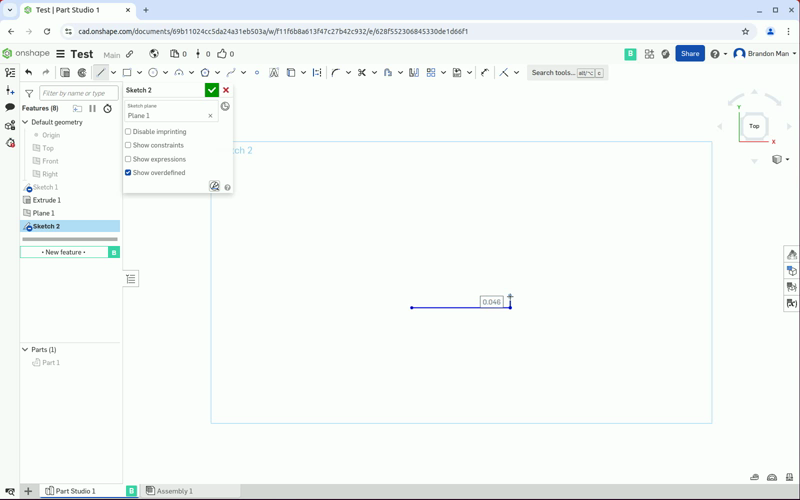
key_down(shift)
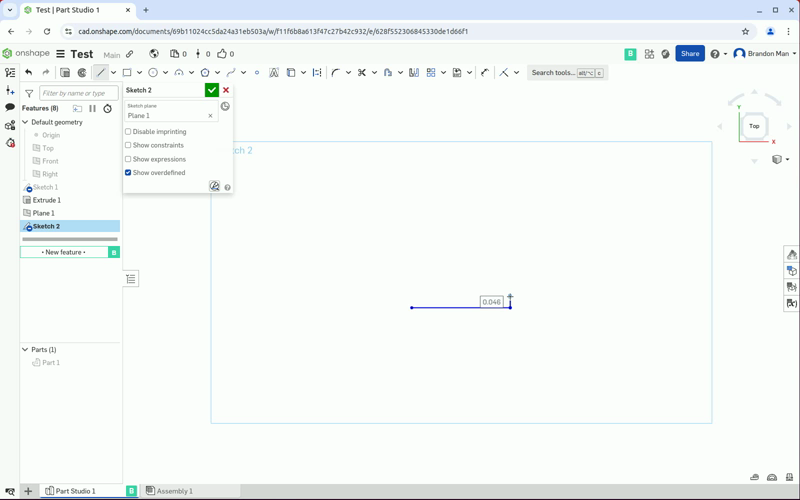
mouse_move(411, 296)
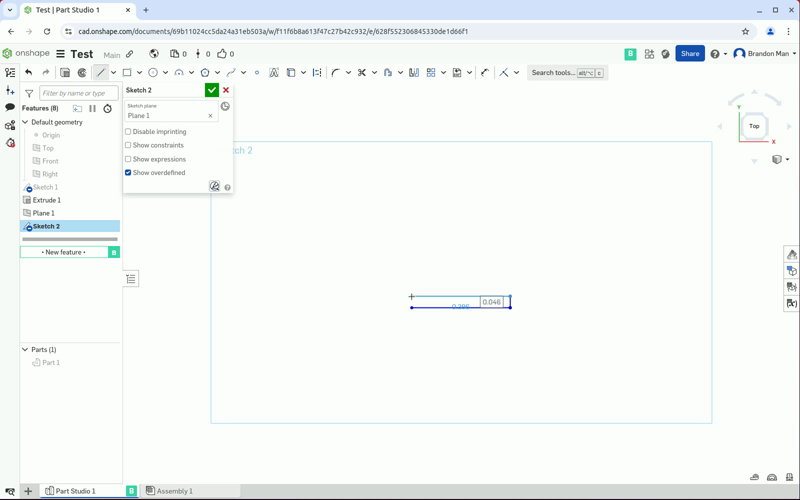
click(411, 296)
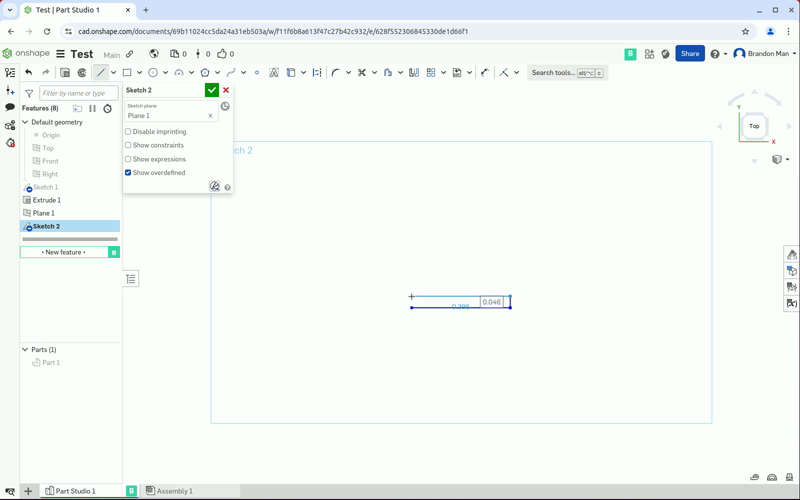
key_up(shift)
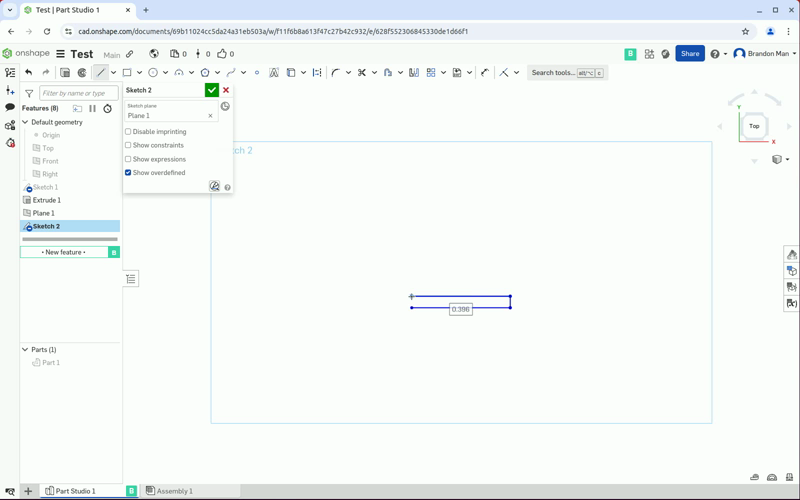
mouse_move(441, 296)
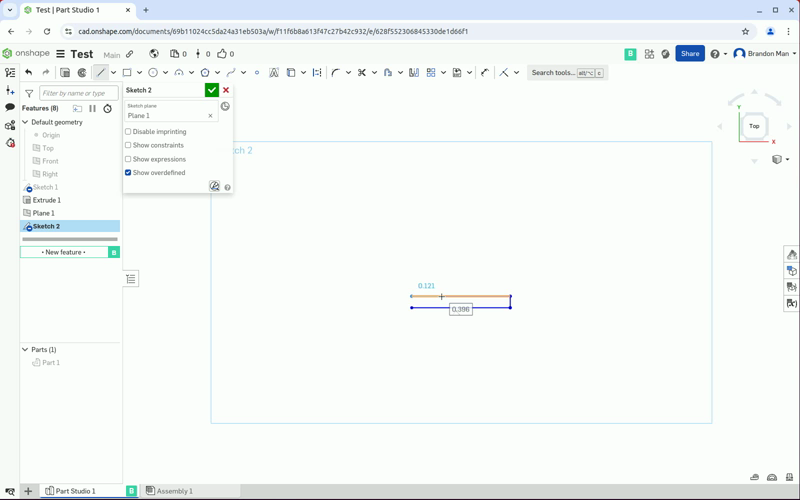
key_down(shift)
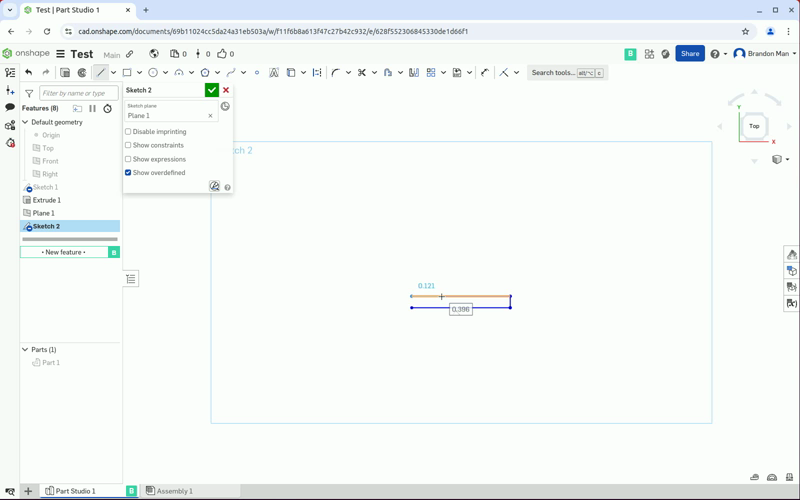
mouse_move(411, 307)
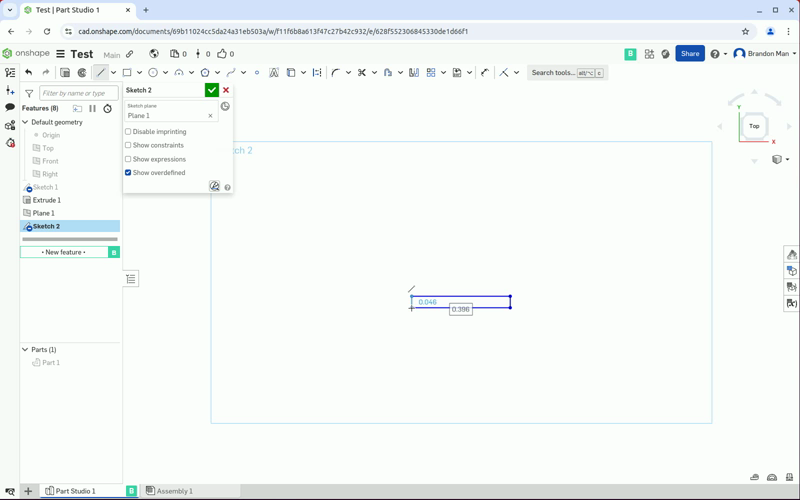
key_up(shift)
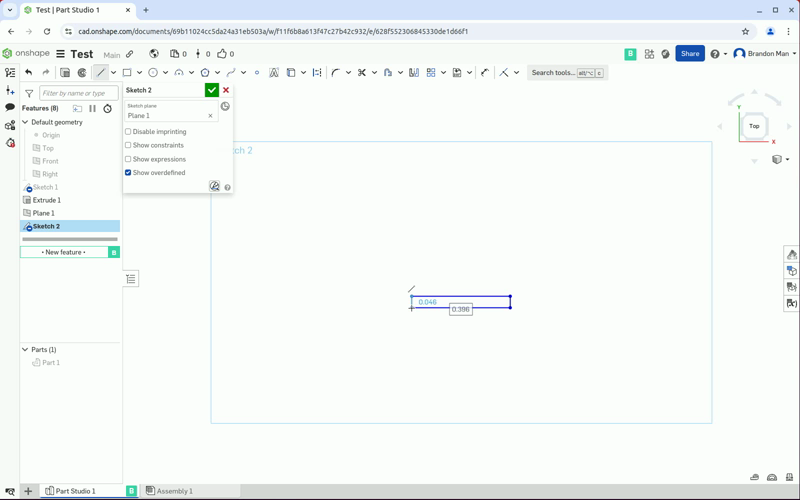
click(411, 307)
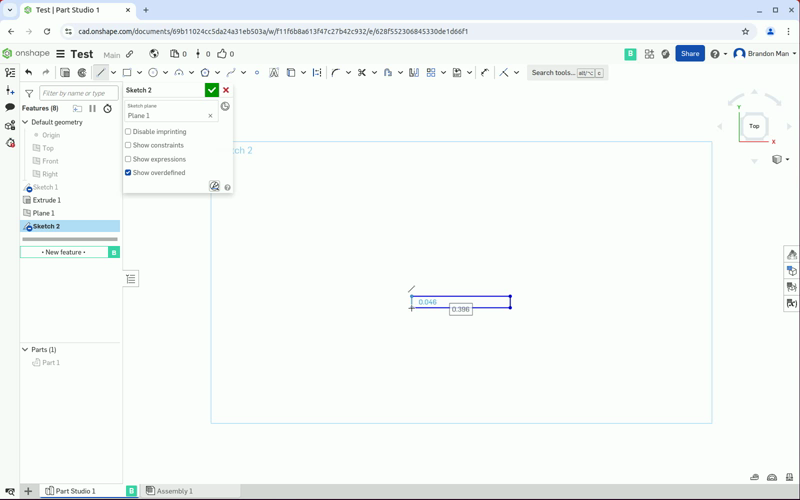
key(esc)
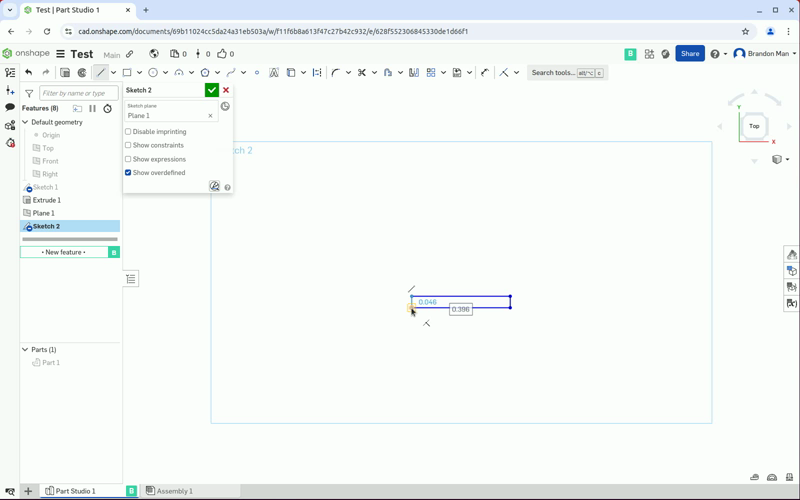
mouse_move(489, 303)
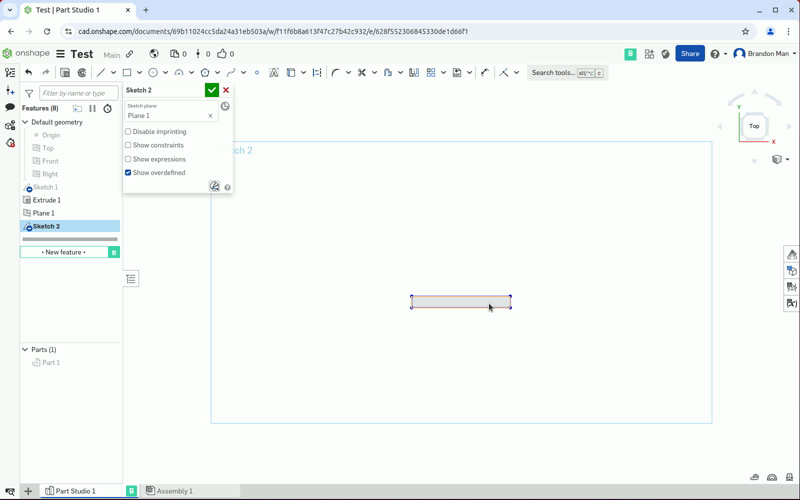
scroll(6)
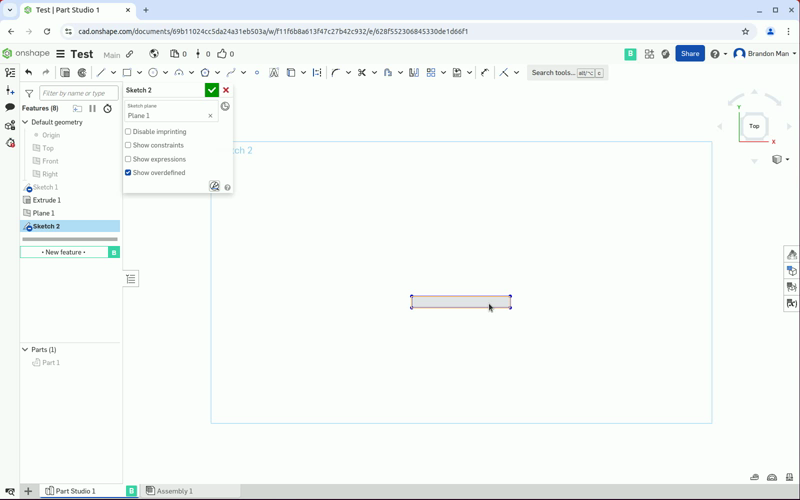
scroll(6)
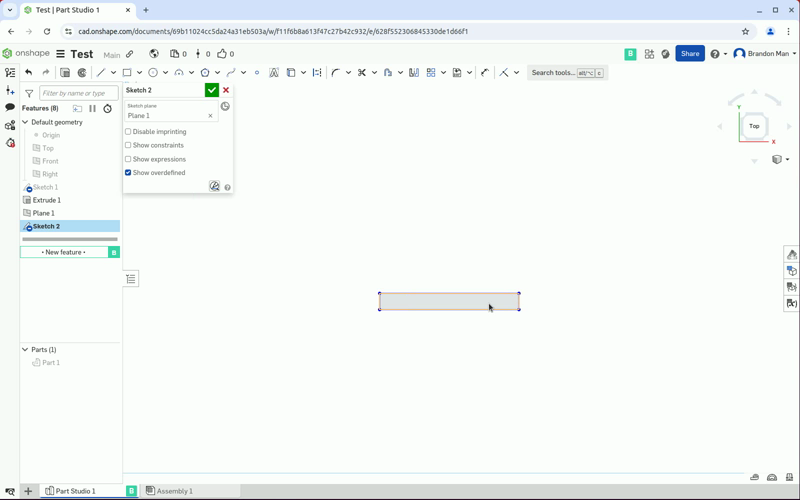
scroll(6)
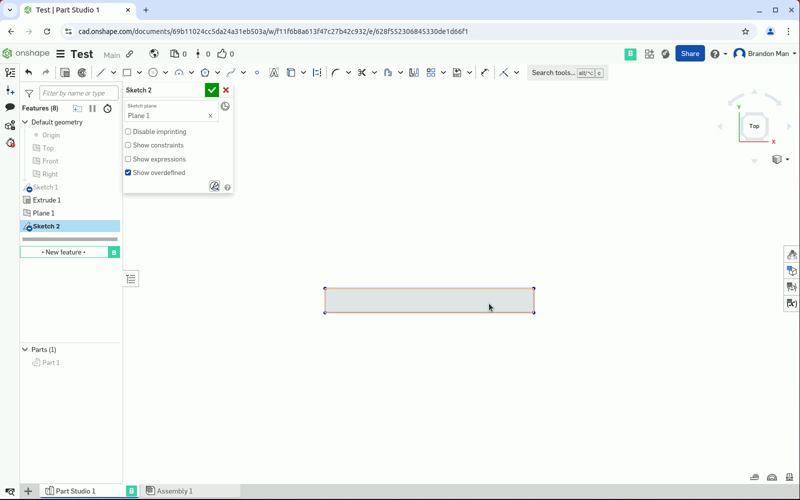
scroll(6)
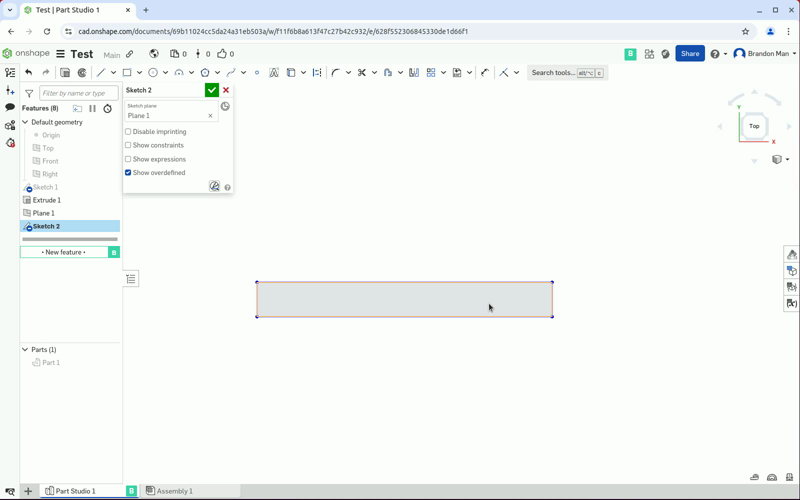
scroll(6)
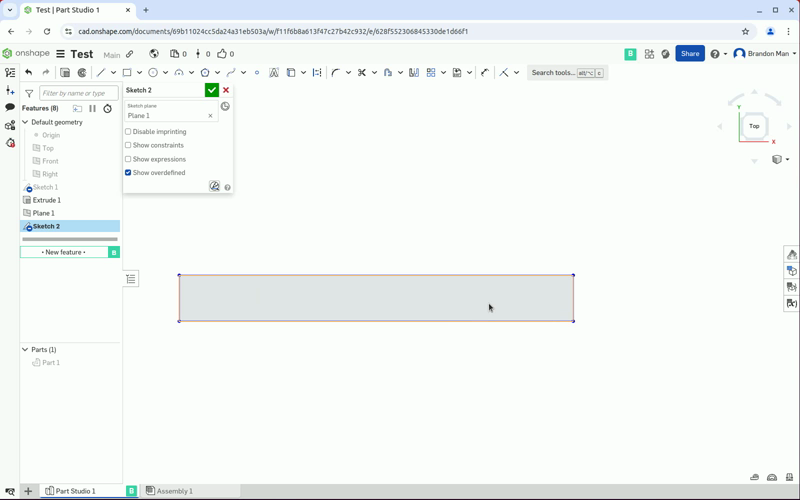
scroll(6)
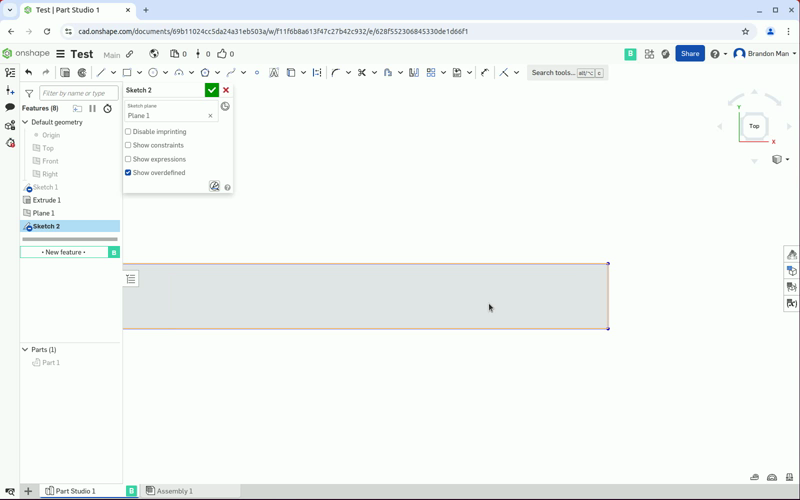
scroll(6)
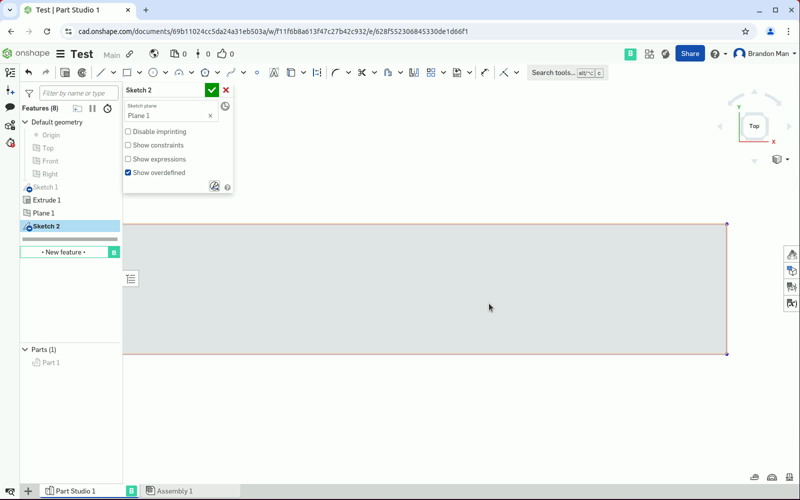
click(489, 303)
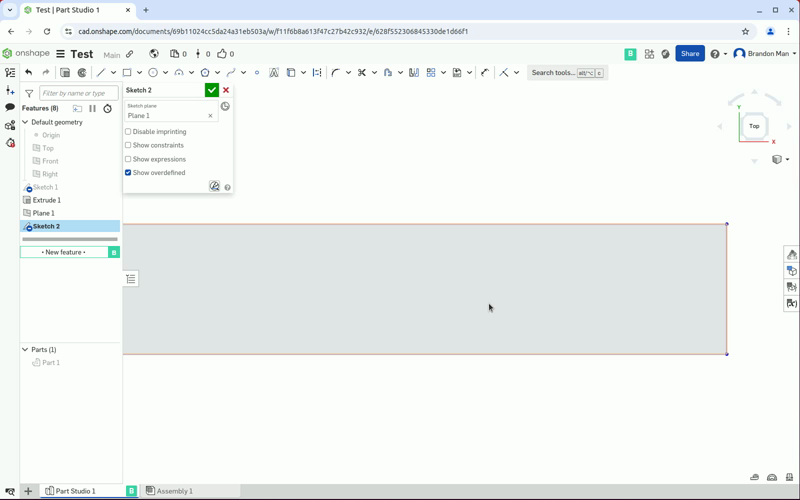
scroll(-6)
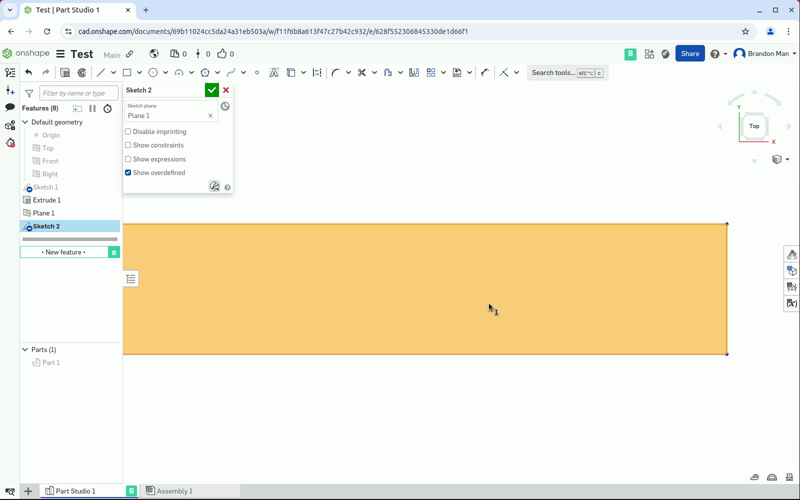
scroll(-6)
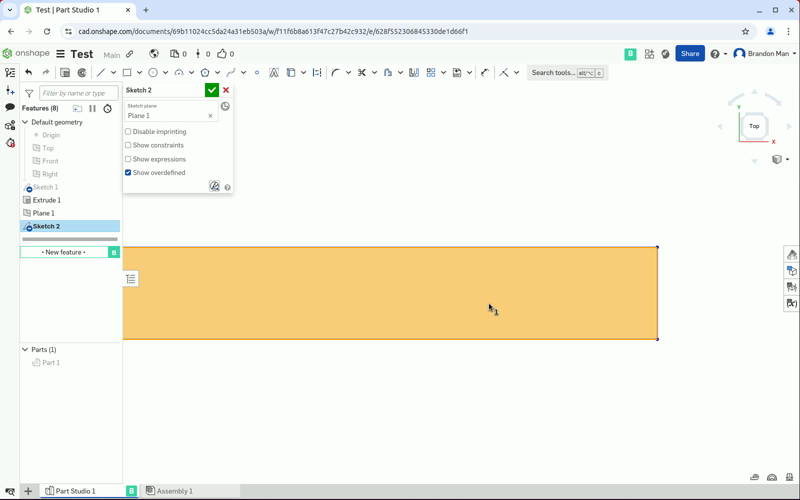
scroll(-6)
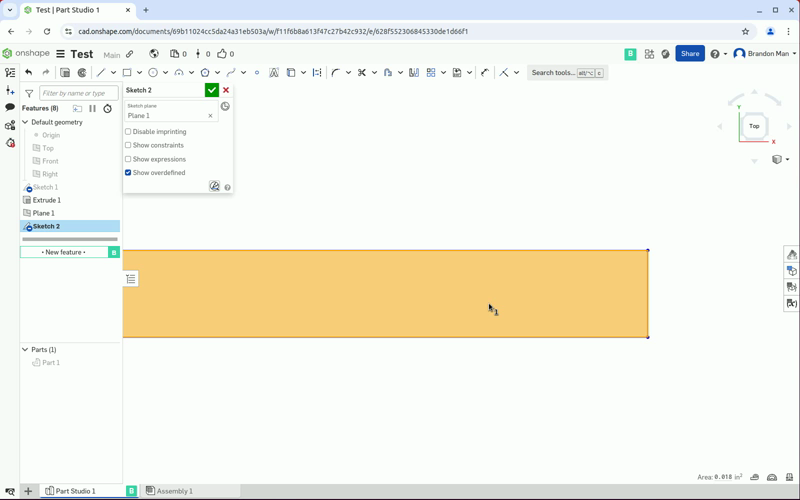
scroll(-6)
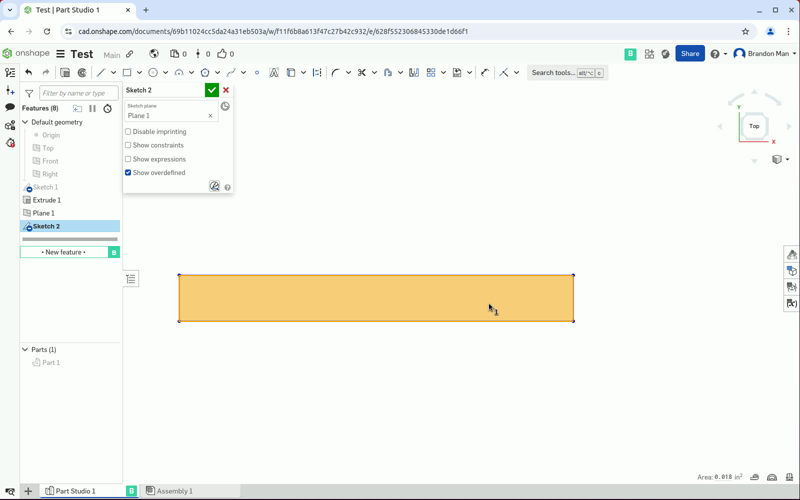
scroll(-6)
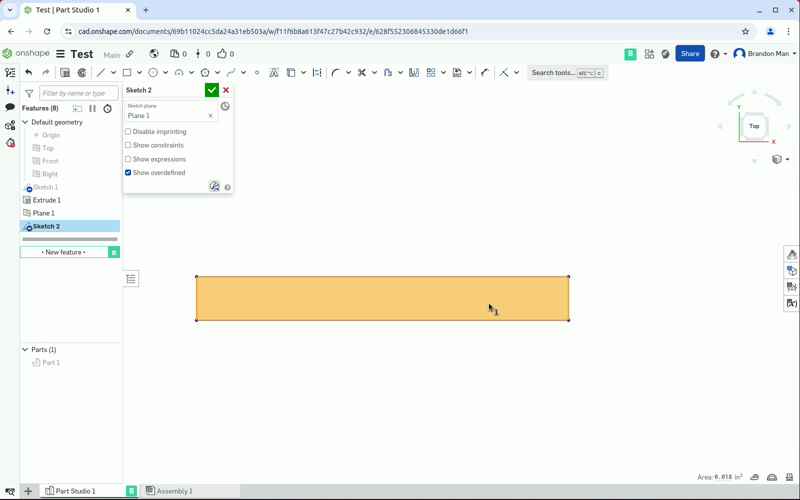
scroll(-6)
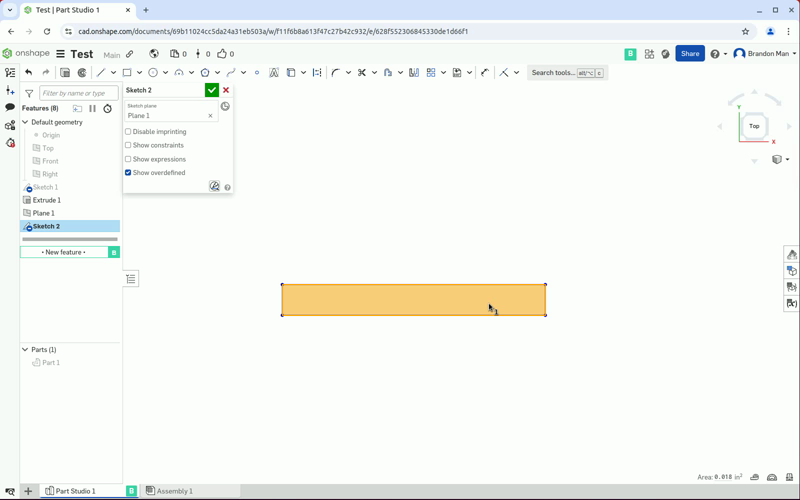
scroll(-6)
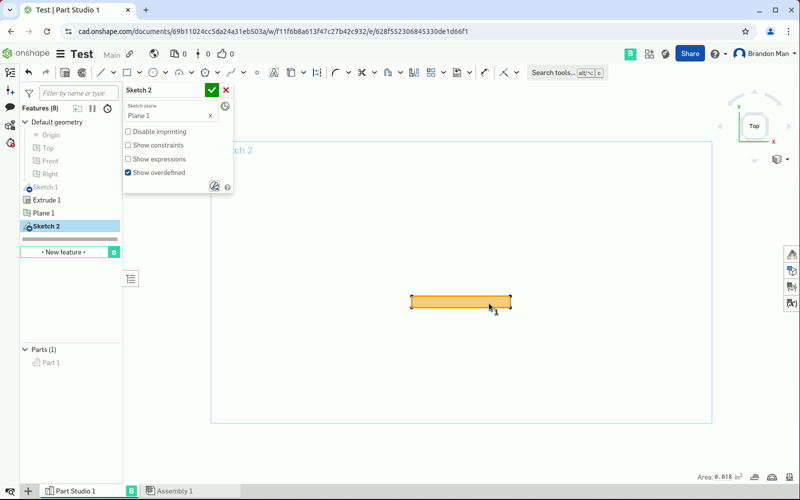
mouse_move(73, 352)
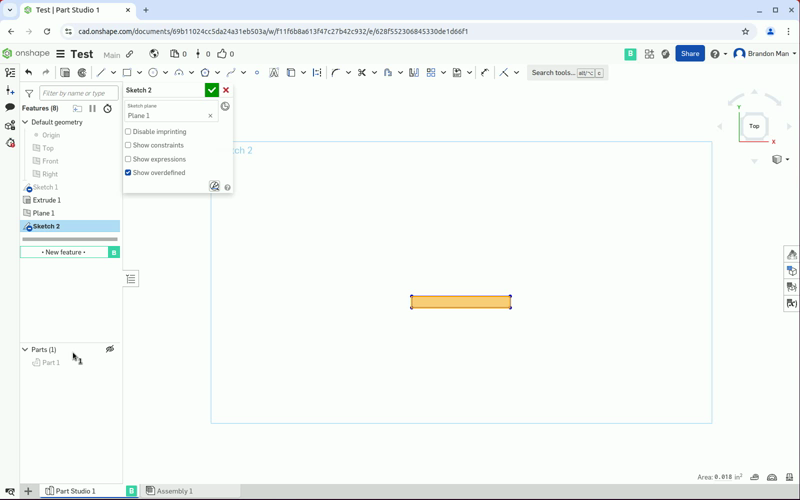
key(shift+y)
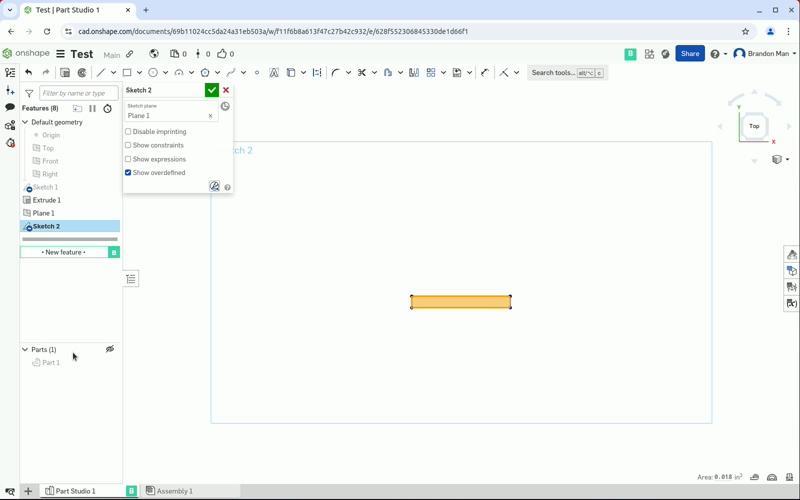
key(shift+e)
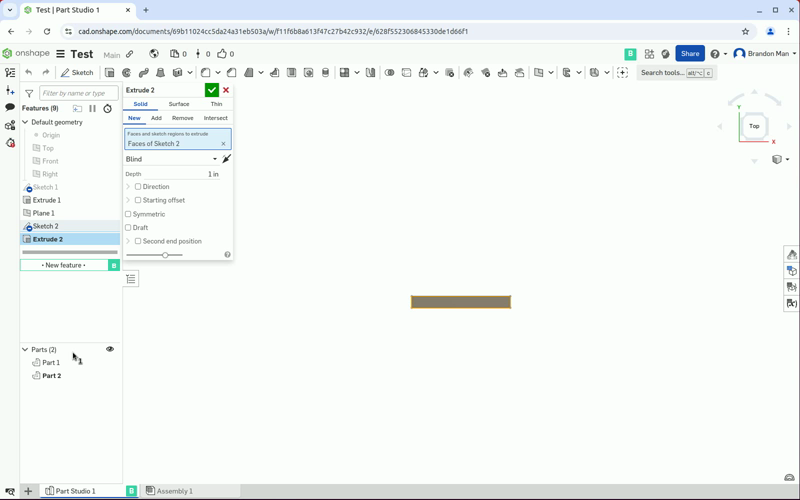
mouse_move(143, 106)
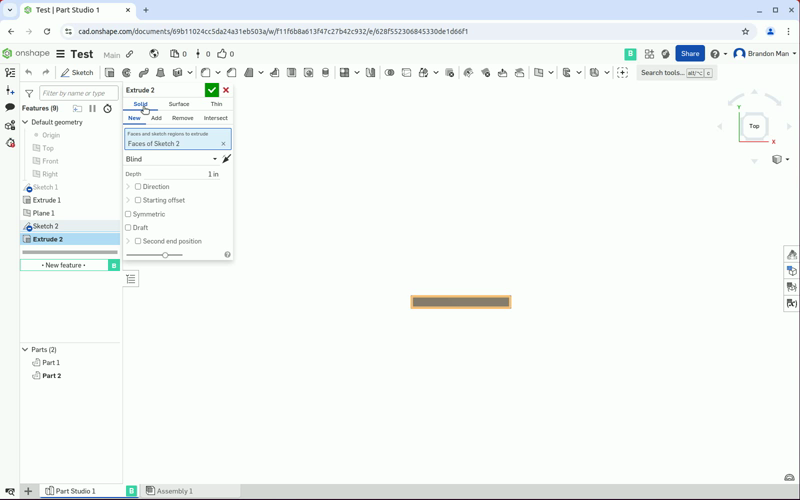
click(143, 106)
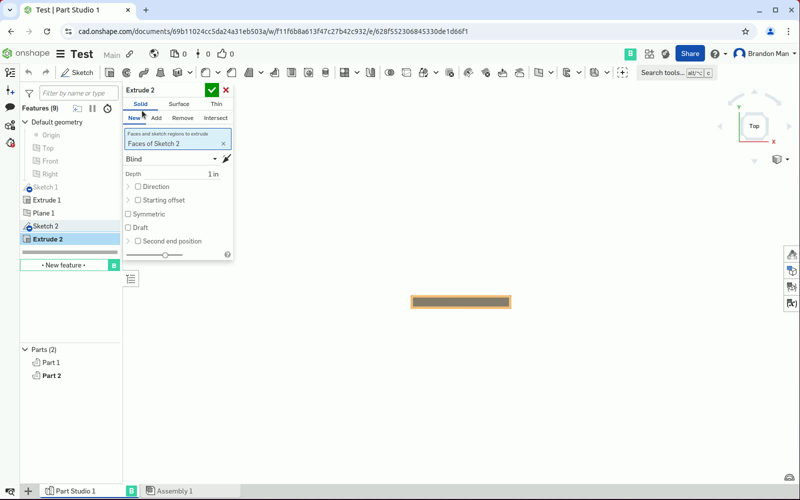
mouse_move(137, 120)
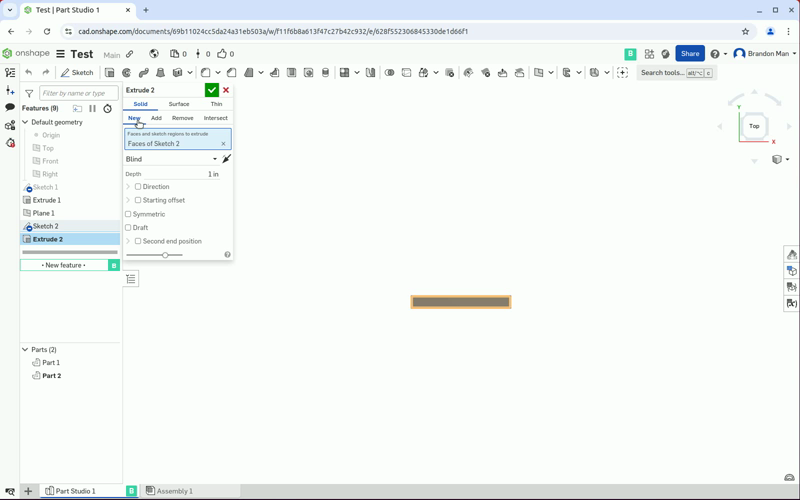
click(137, 120)
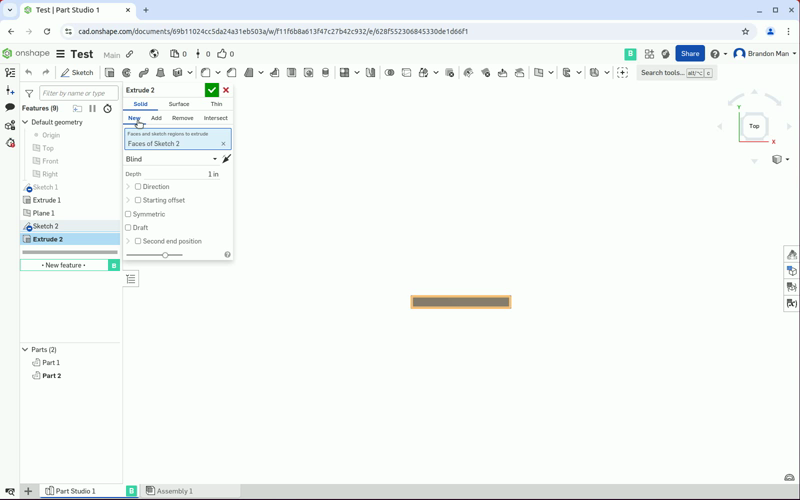
key(tab, 4)
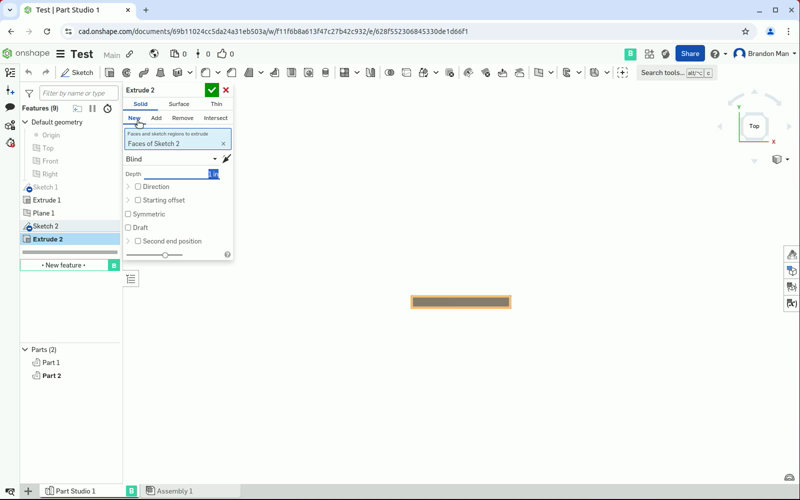
text(0.038)
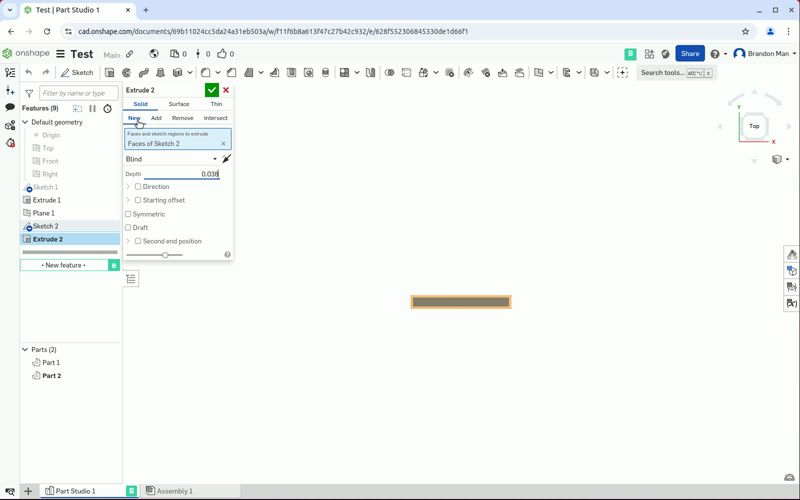
key(enter)
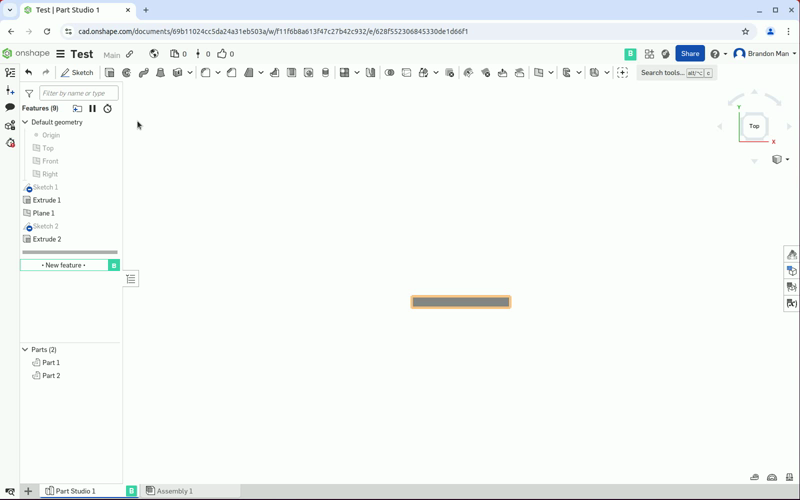
key(shift+h)
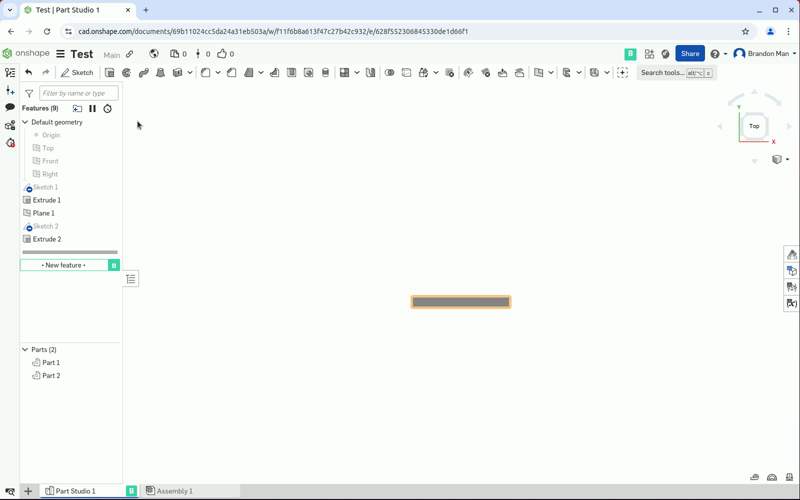
key(shift+h)
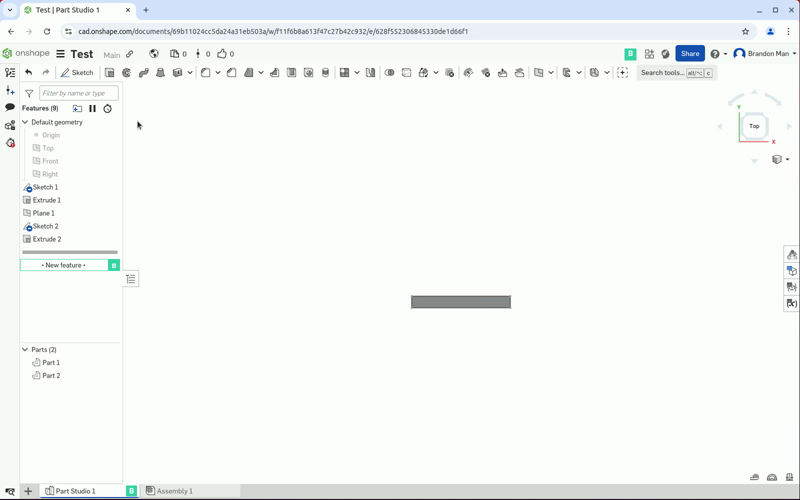
key(shift+7)
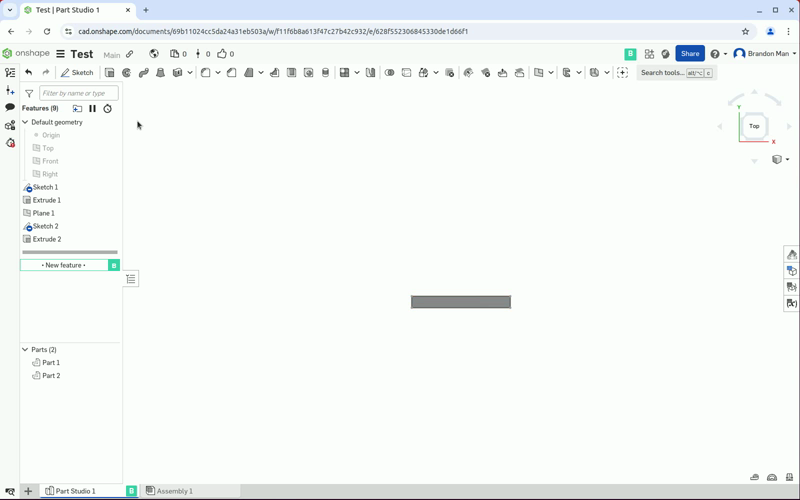
key(up, 3)
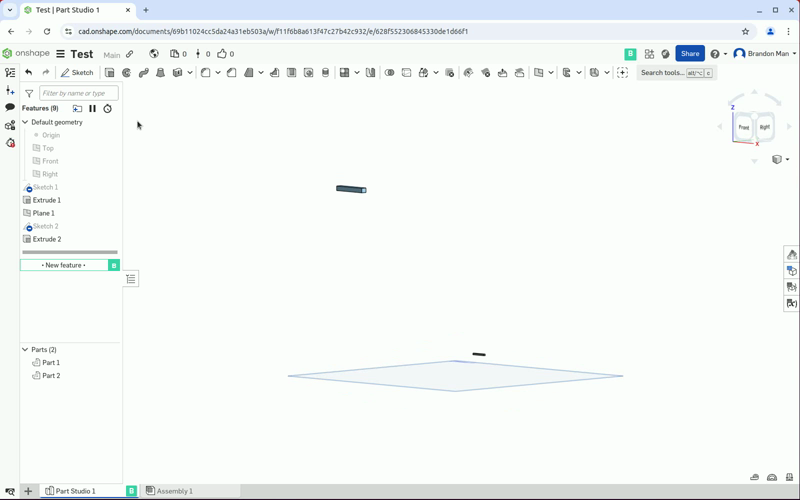
key(left, 3)
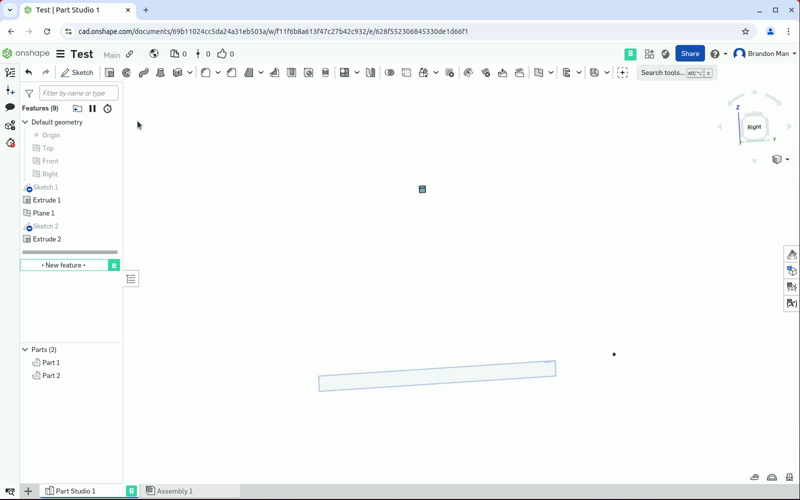
key(right, 3)
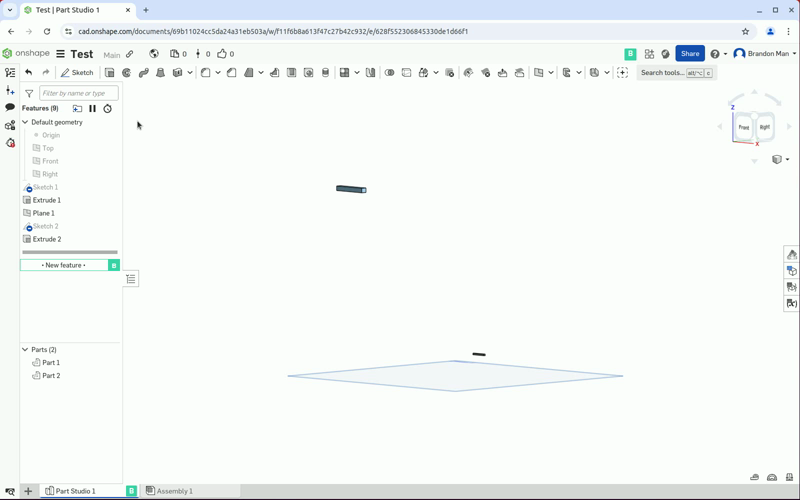
key(down, 3)
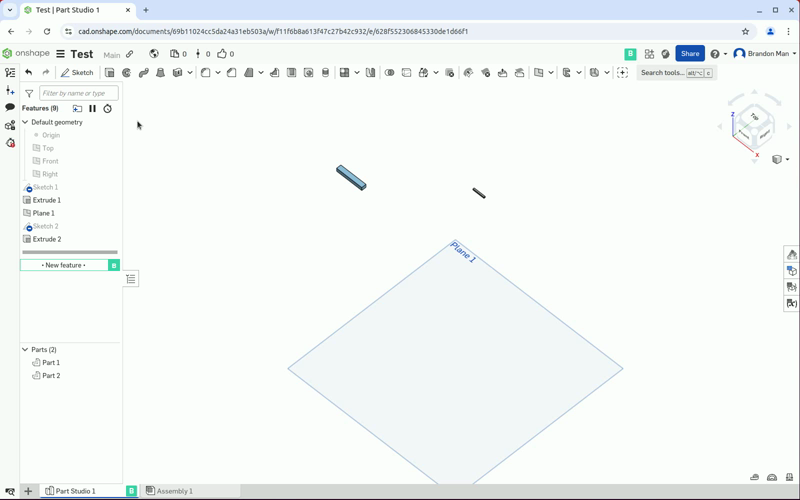
mouse_move(73, 189)
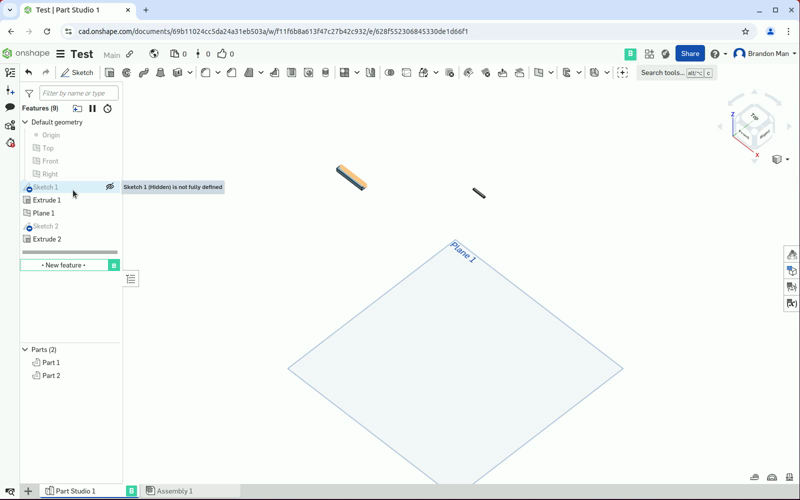
click(73, 189)